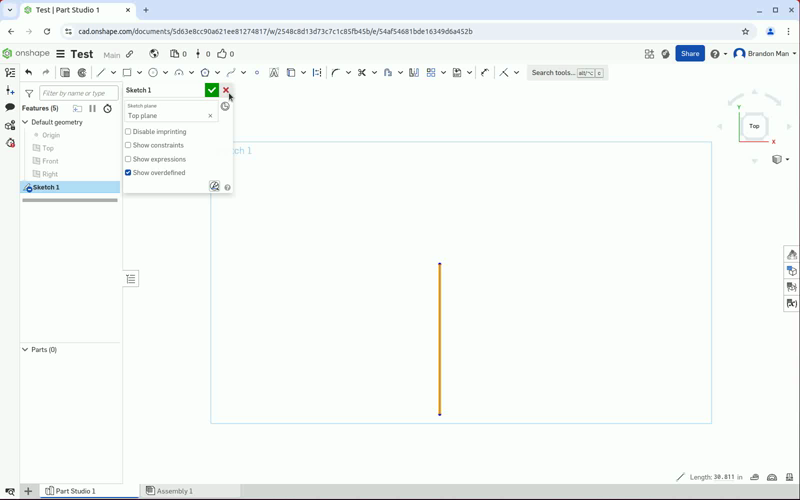
key(shift+h)
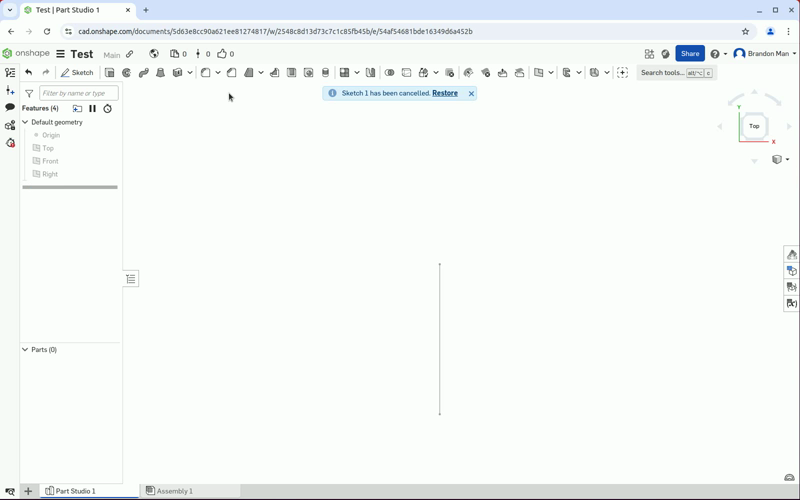
mouse_move(73, 352)
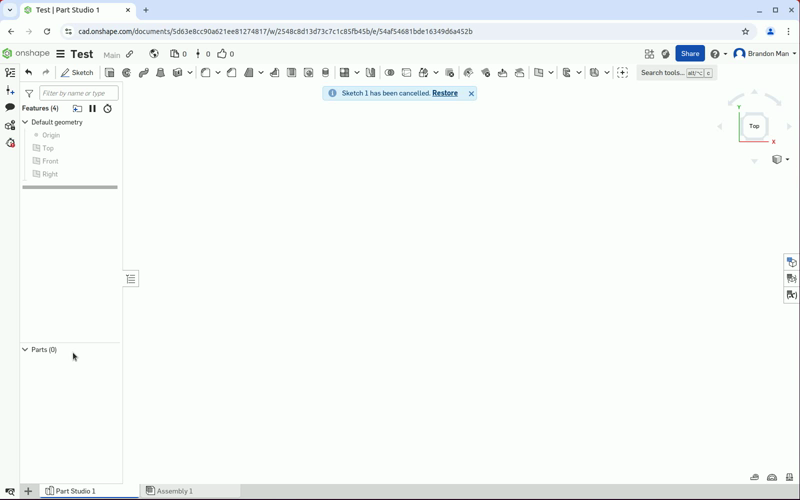
key(y)
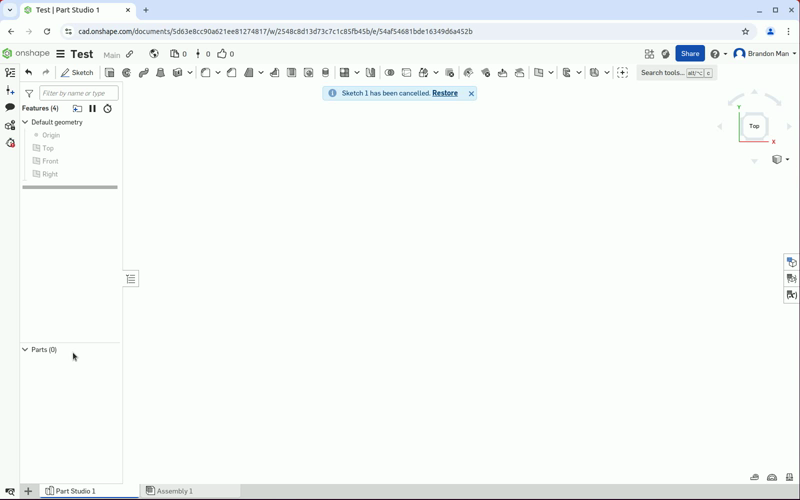
key(shift+p)
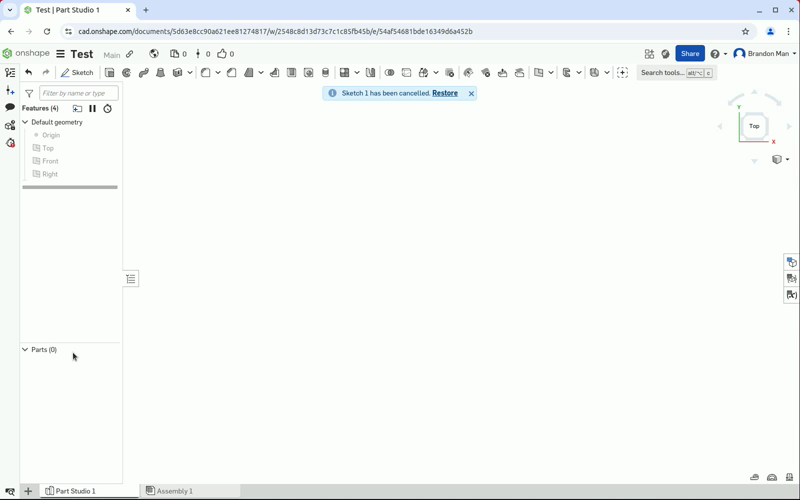
key(space)
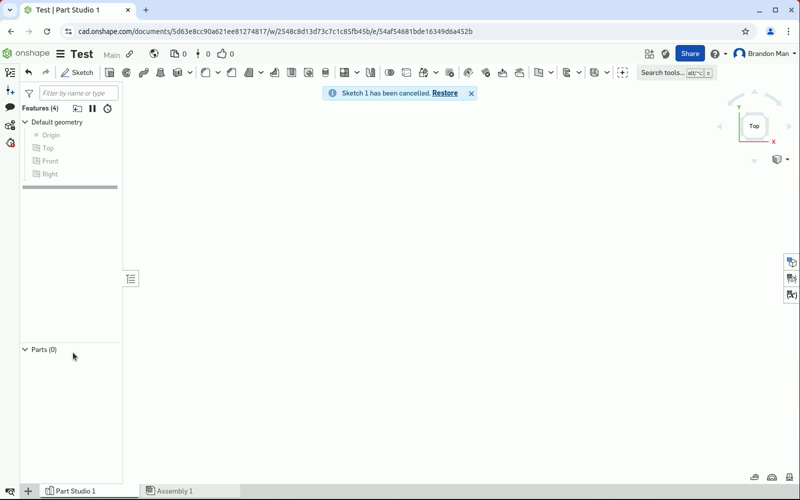
key_down(shift)
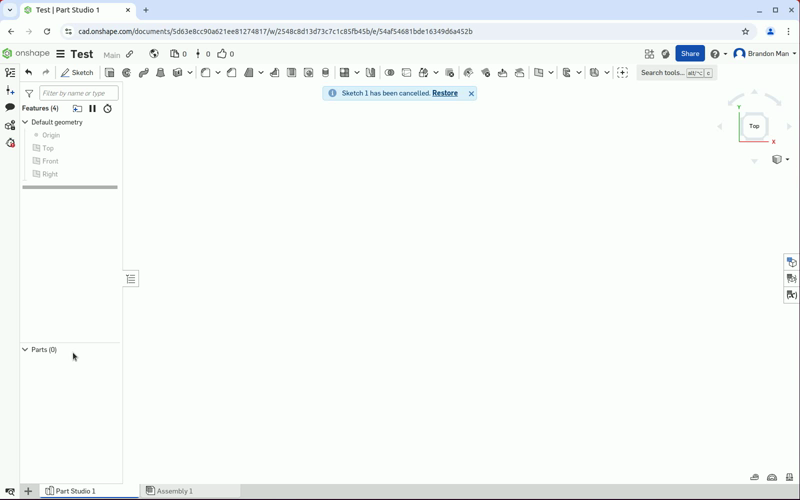
key(up)
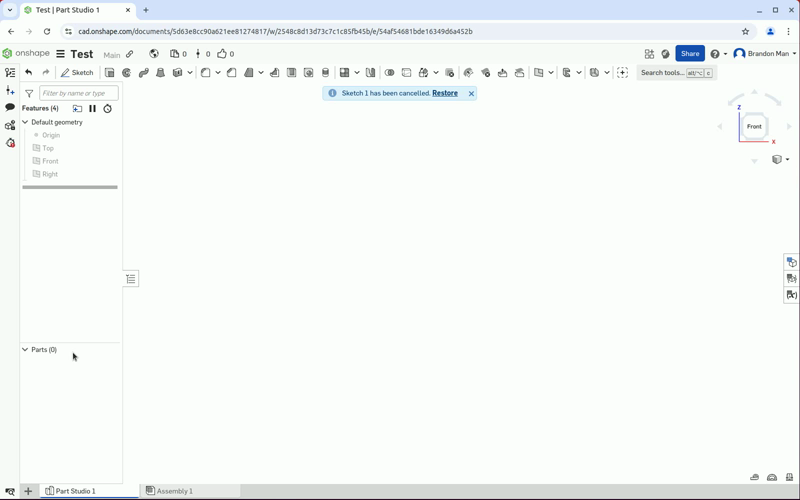
key_up(shift)
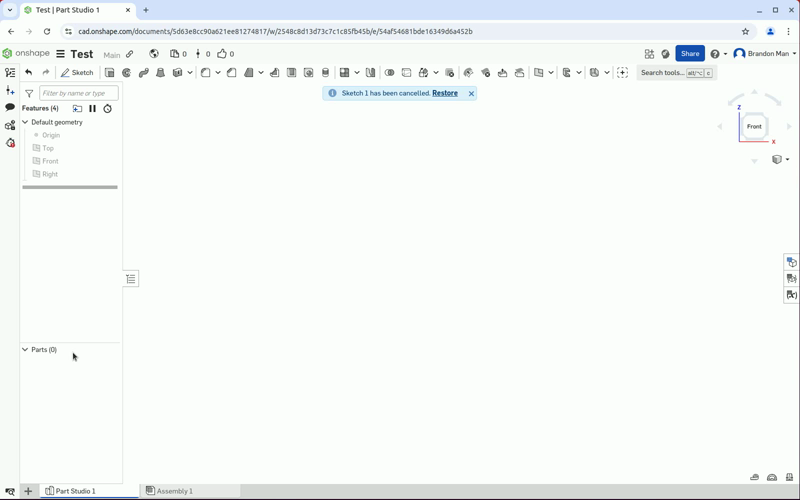
mouse_move(73, 352)
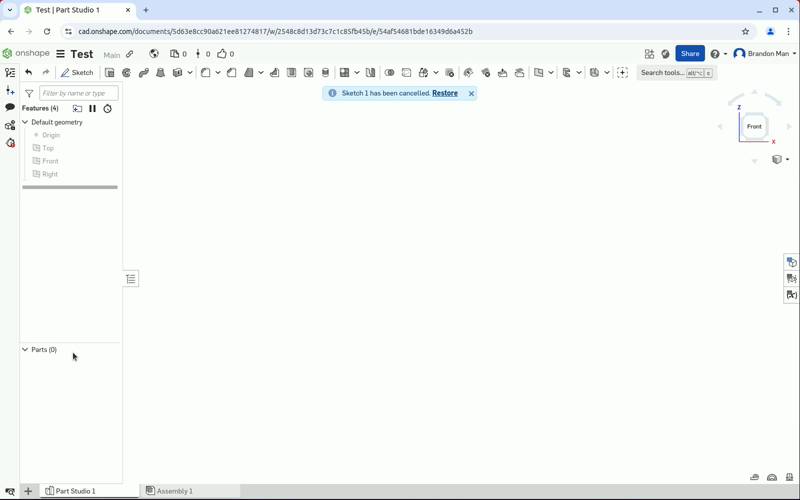
key(shift+y)
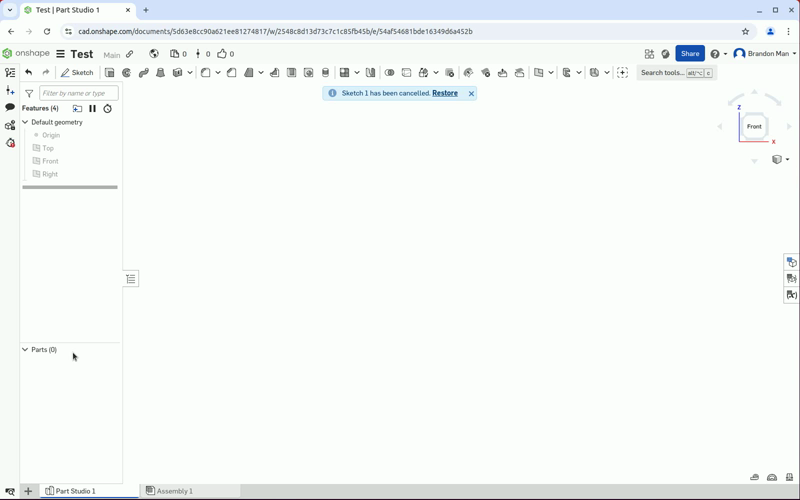
key(shift+s)
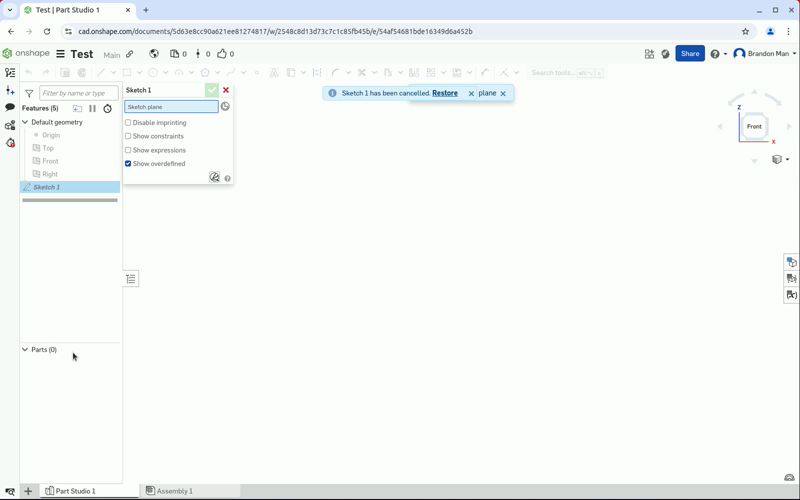
mouse_move(73, 163)
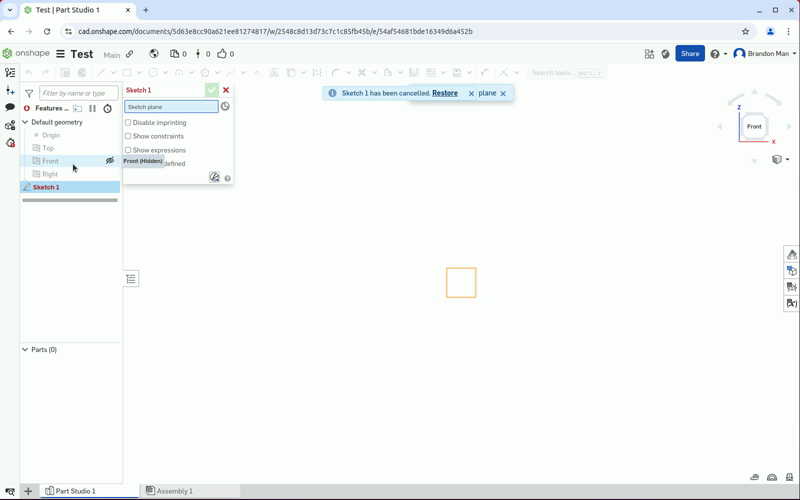
click(73, 163)
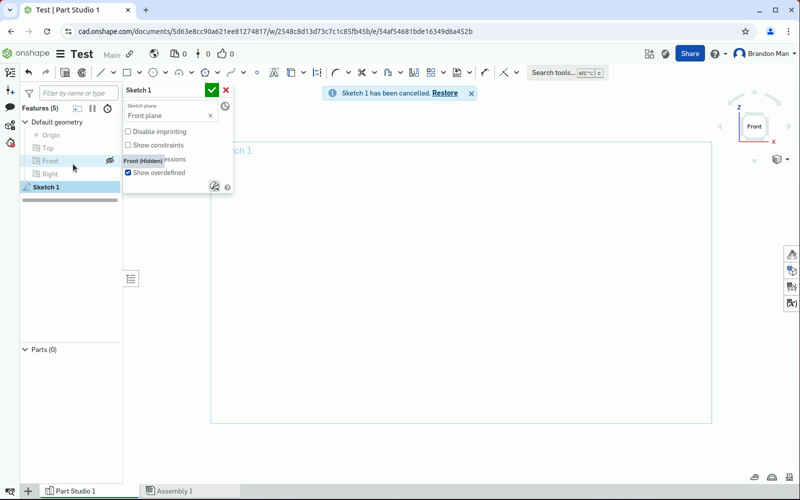
mouse_move(73, 352)
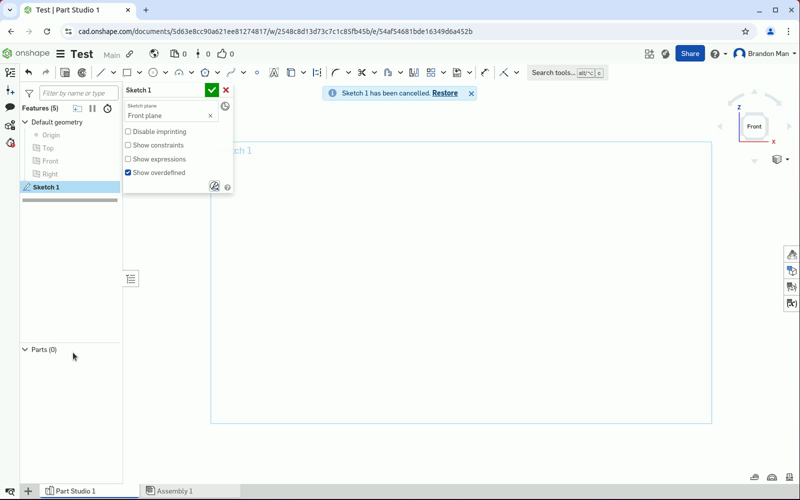
key(y)
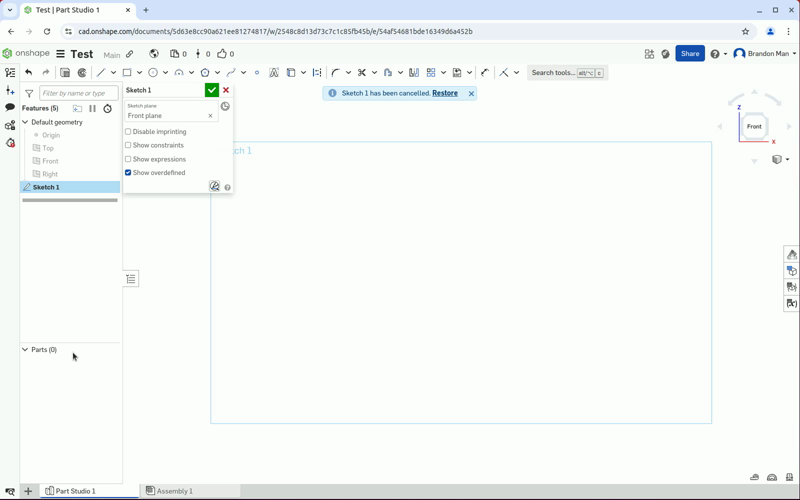
key(l)
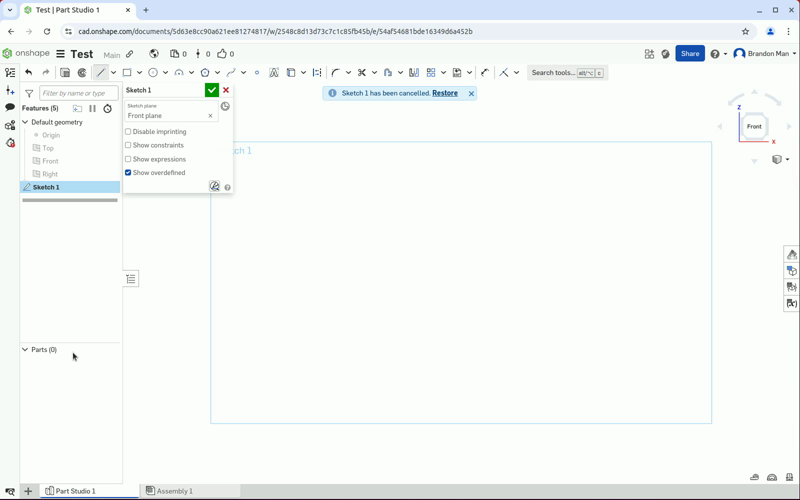
key_down(shift)
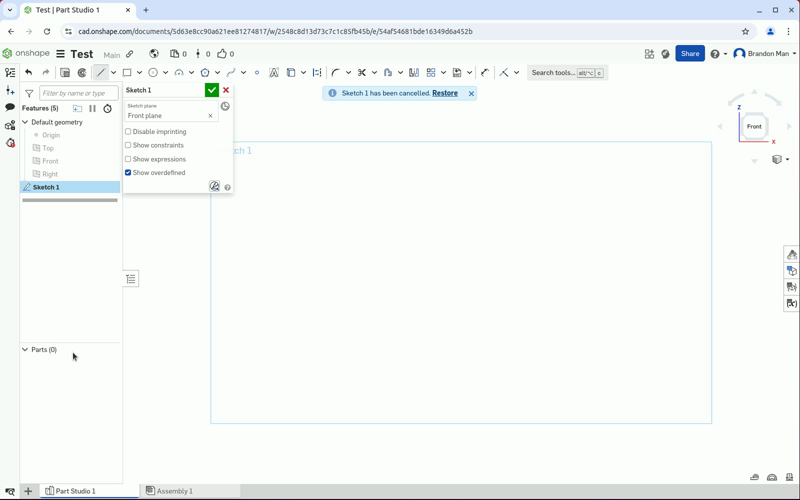
mouse_move(460, 282)
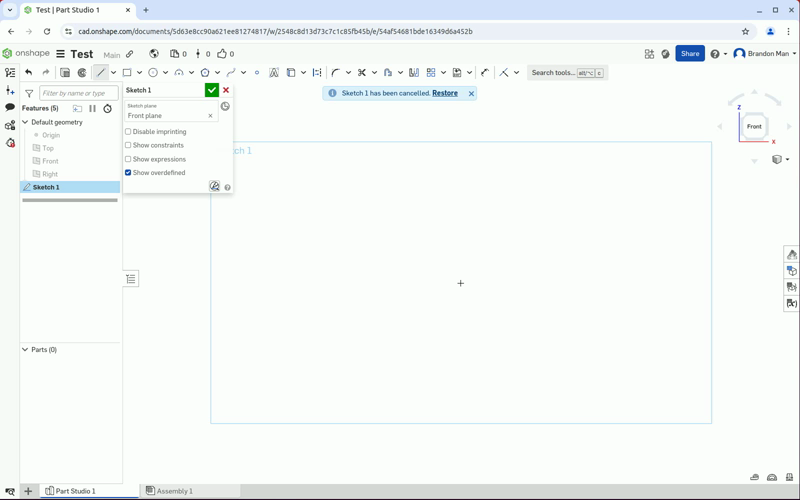
click(460, 282)
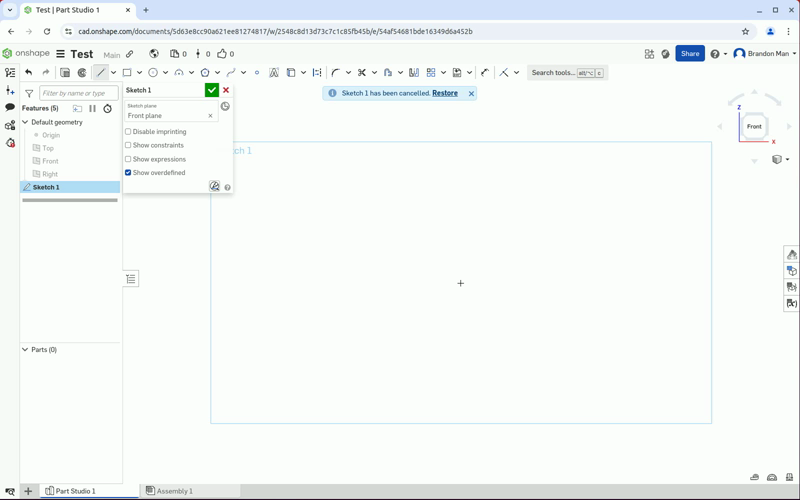
key_up(shift)
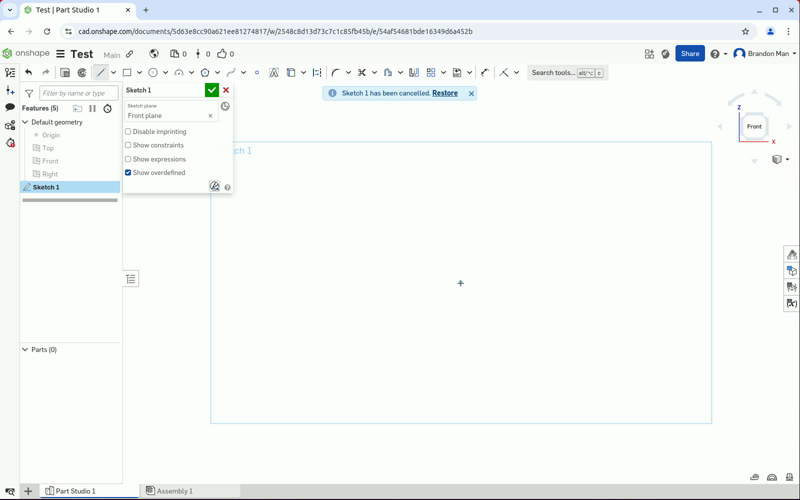
key_down(shift)
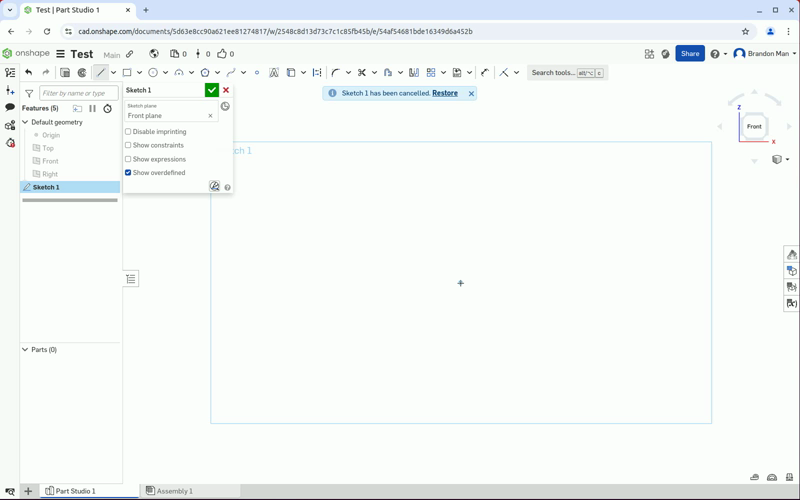
mouse_move(573, 282)
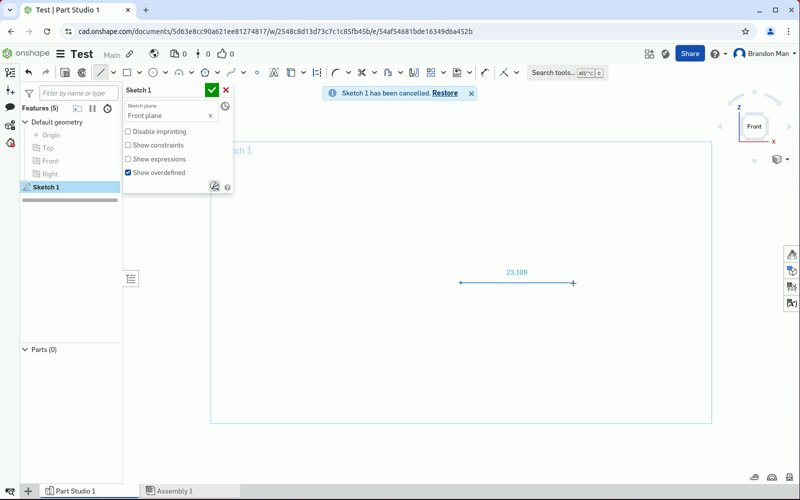
click(573, 282)
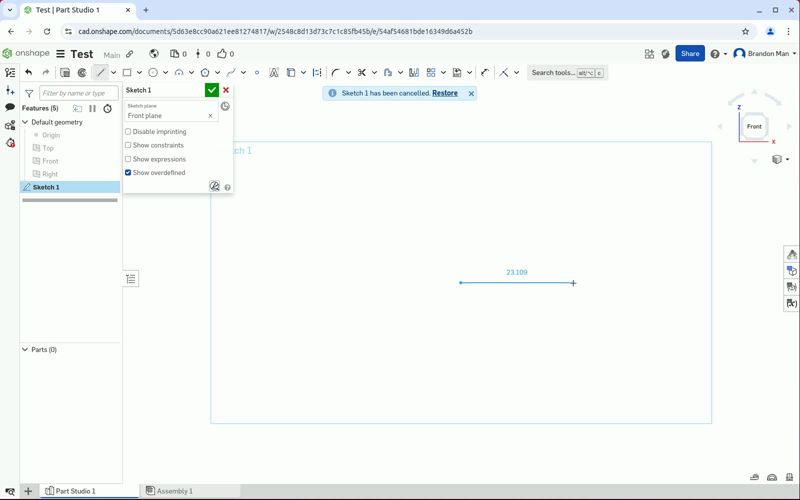
key_up(shift)
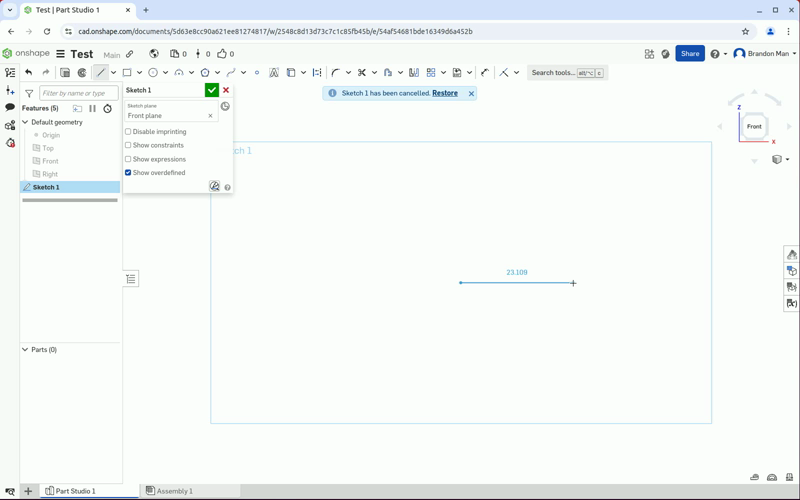
key_down(shift)
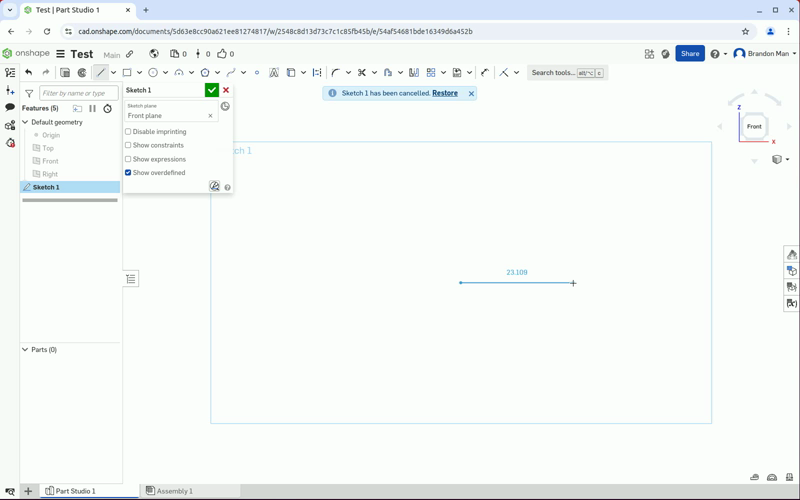
mouse_move(573, 208)
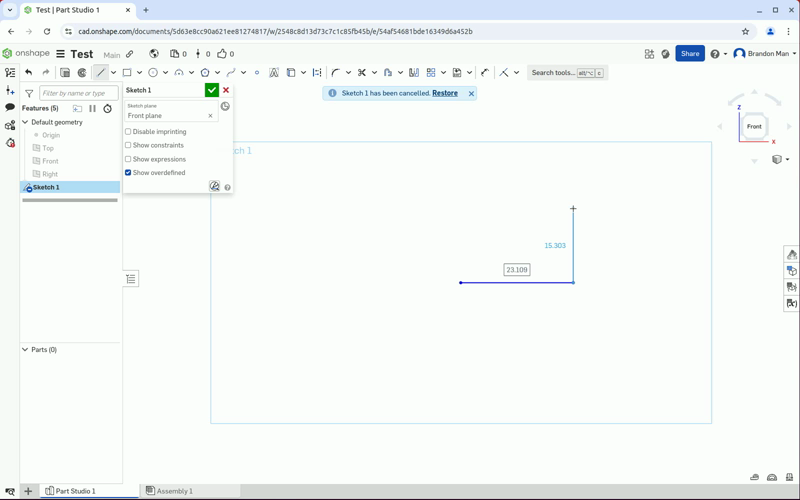
click(573, 208)
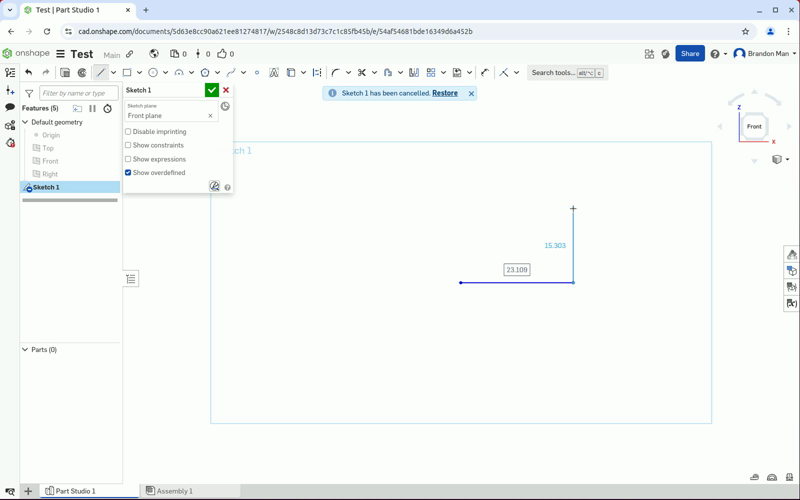
key_up(shift)
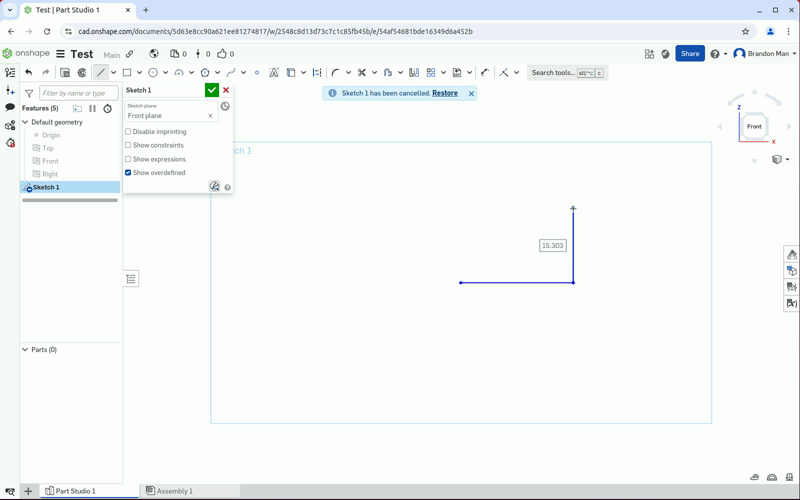
key_down(shift)
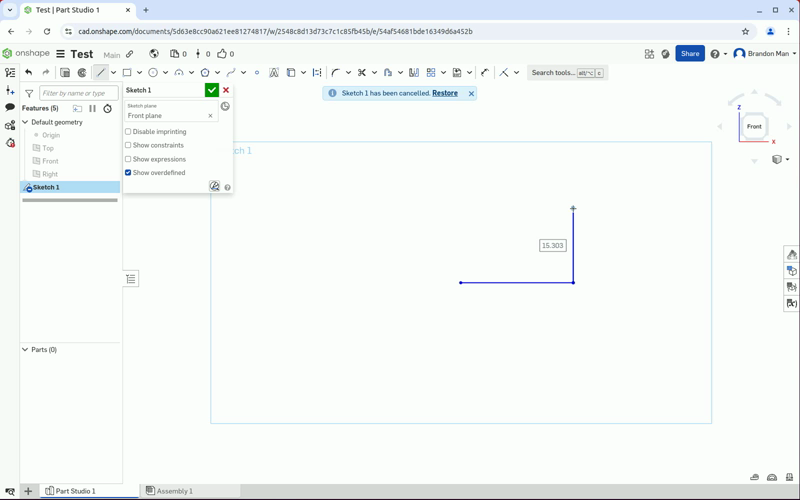
mouse_move(460, 208)
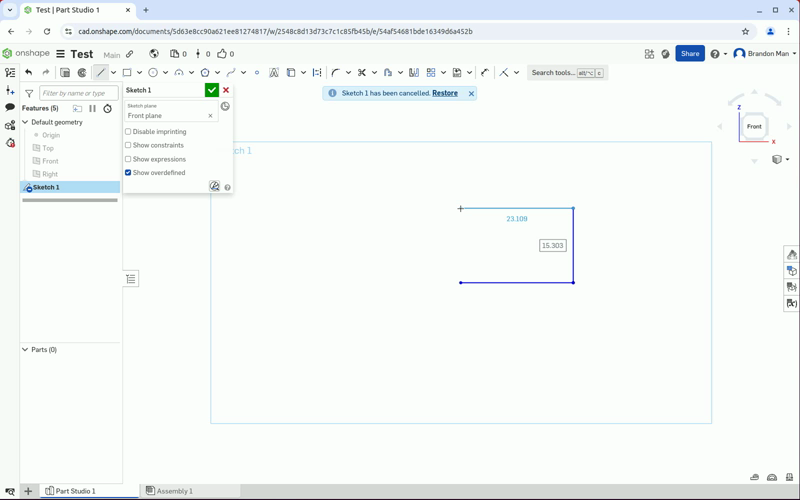
click(460, 208)
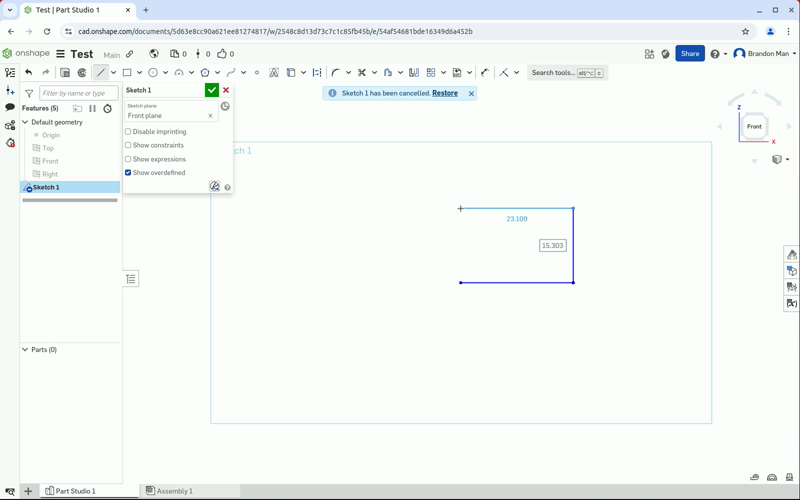
key_up(shift)
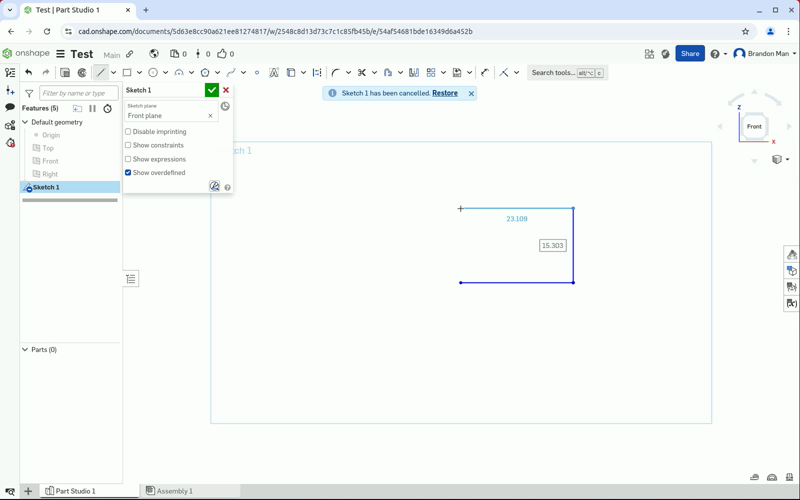
key_down(shift)
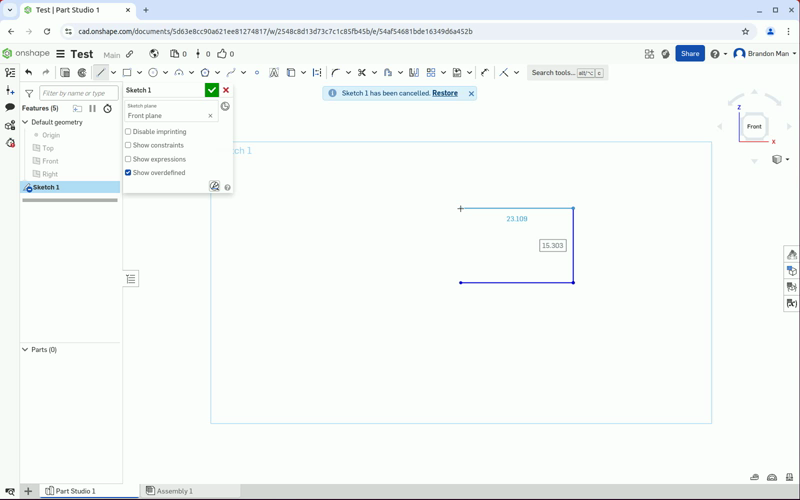
mouse_move(460, 282)
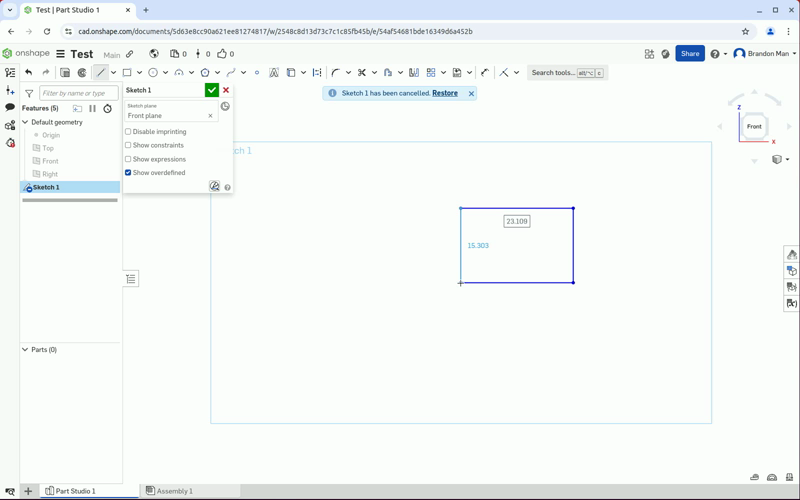
key_up(shift)
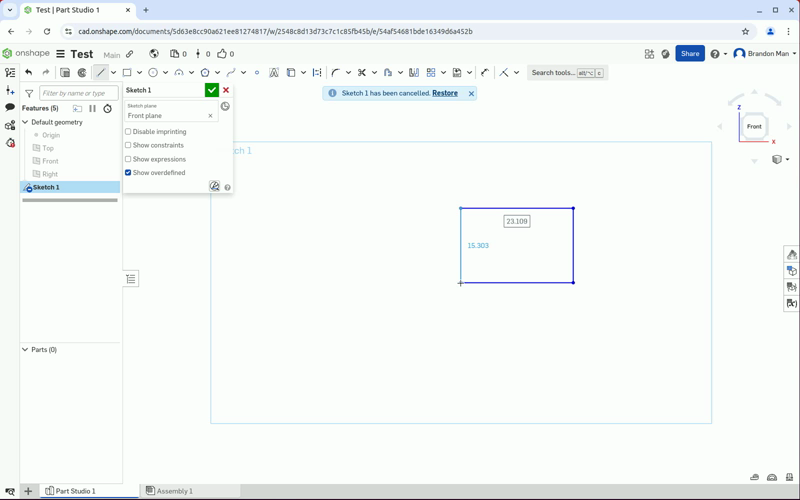
click(460, 282)
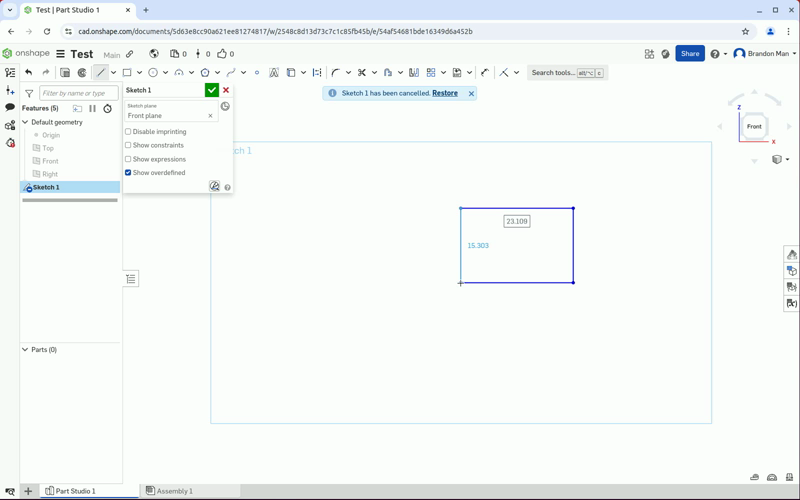
key(esc)
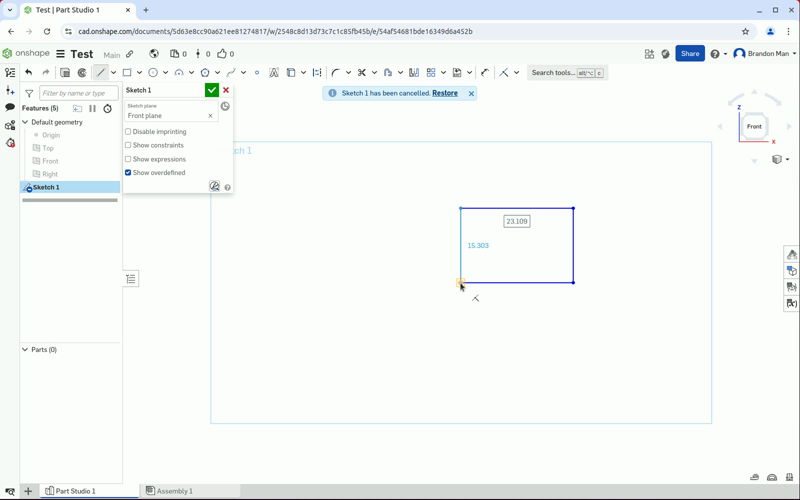
mouse_move(540, 228)
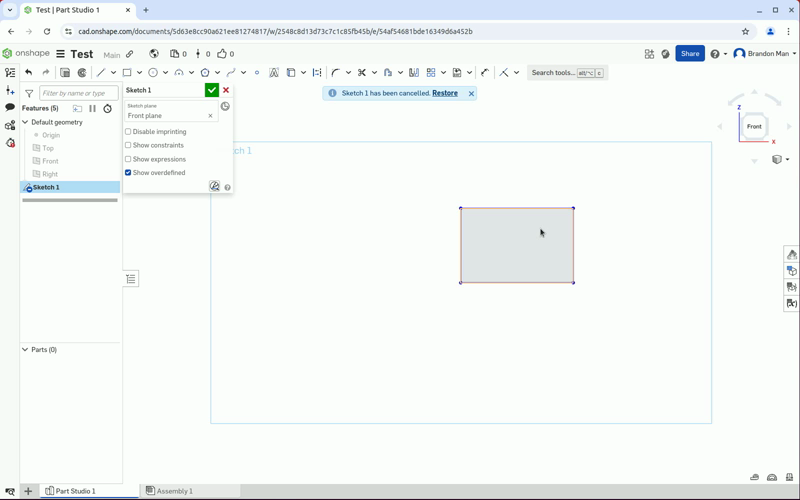
click(540, 228)
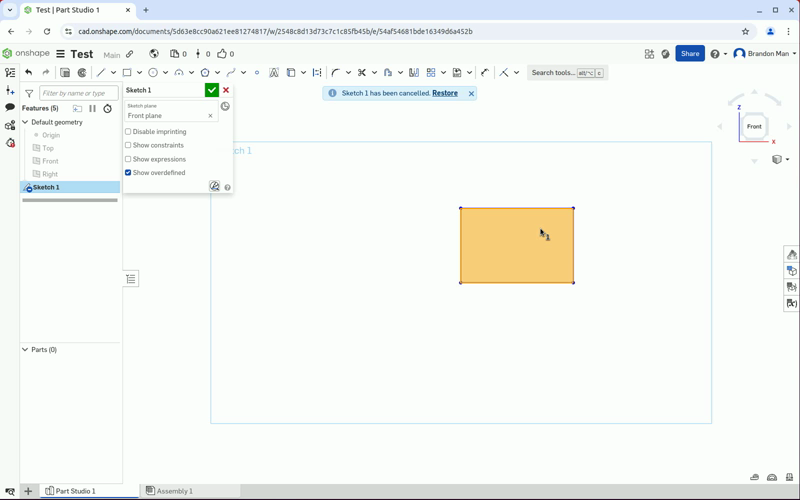
mouse_move(73, 352)
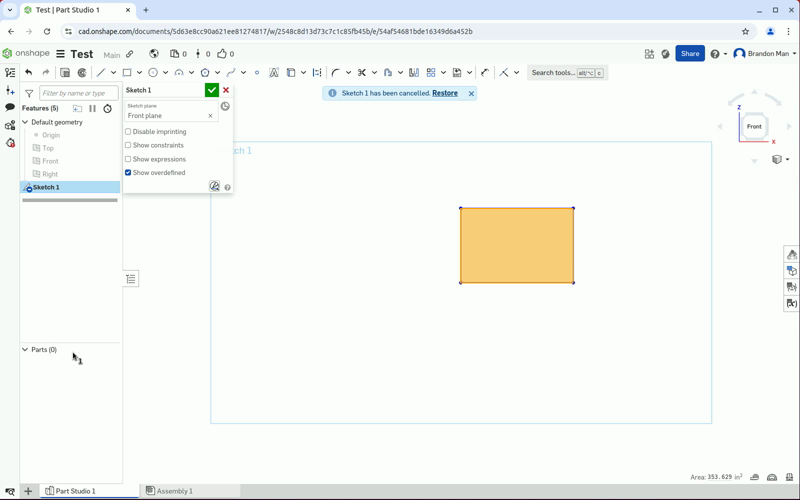
key(shift+y)
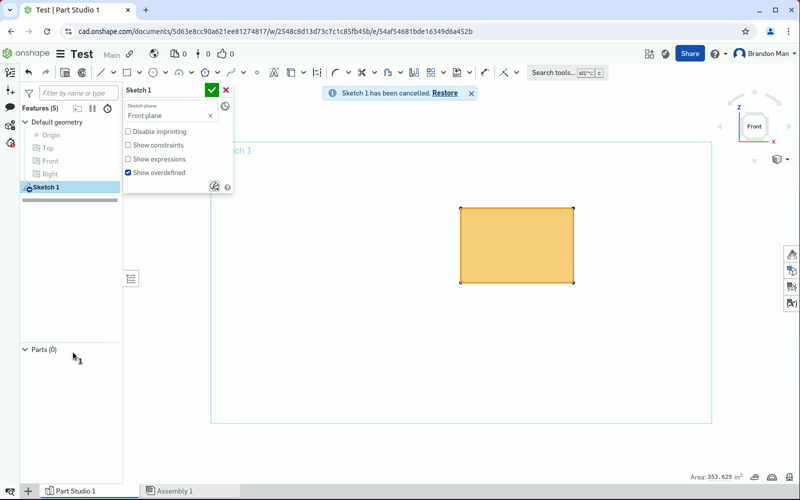
key(shift+e)
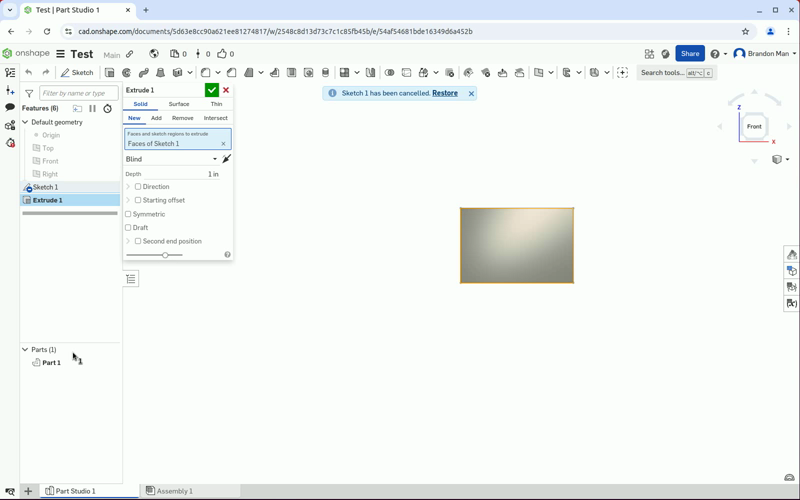
mouse_move(143, 106)
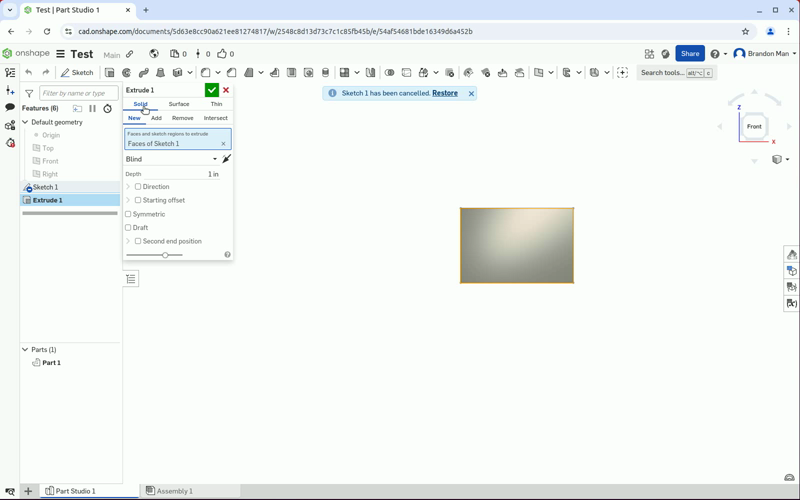
click(143, 106)
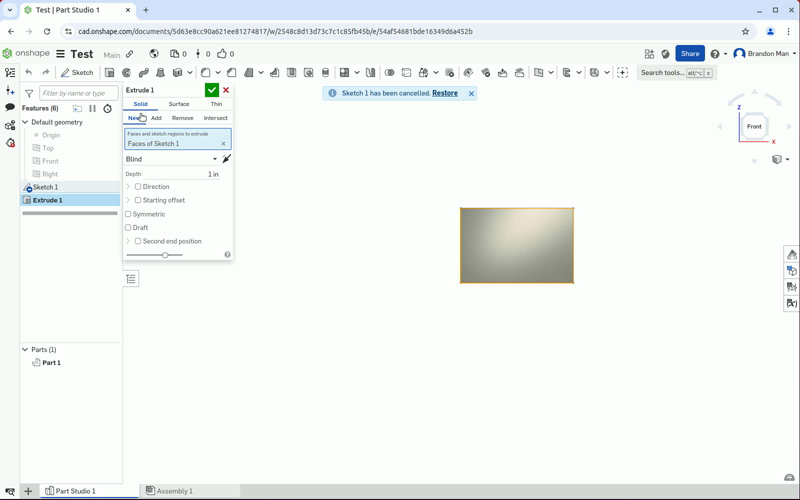
mouse_move(137, 120)
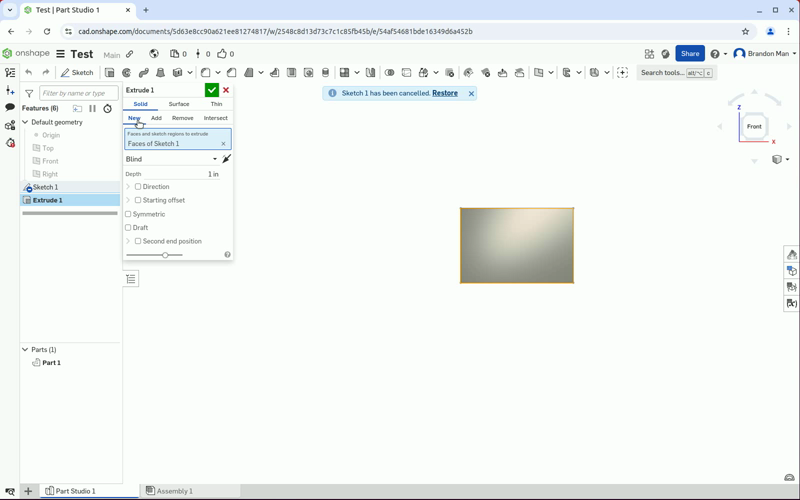
click(137, 120)
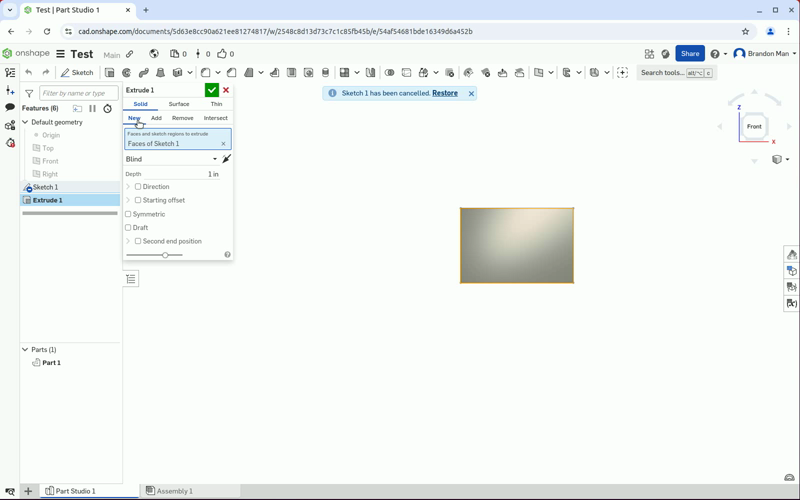
key(tab, 4)
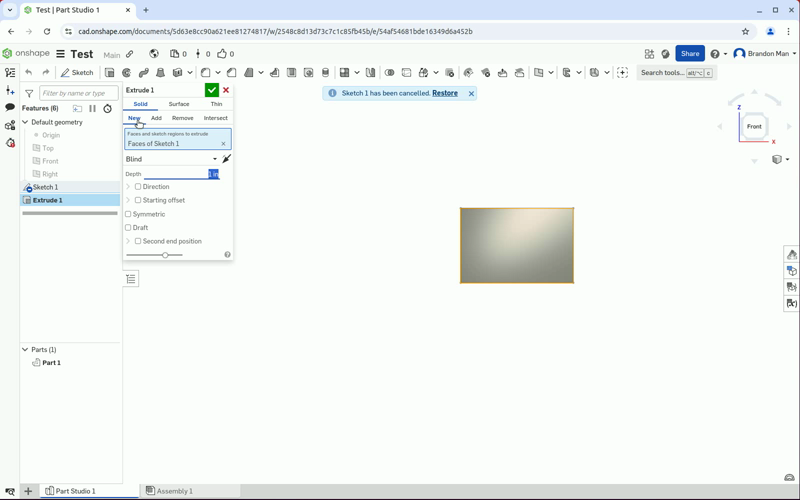
text(23.108)
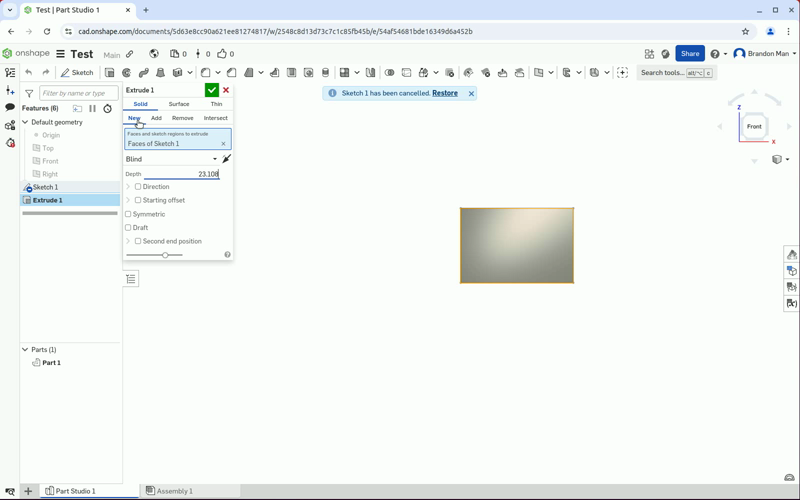
key(tab, 3)
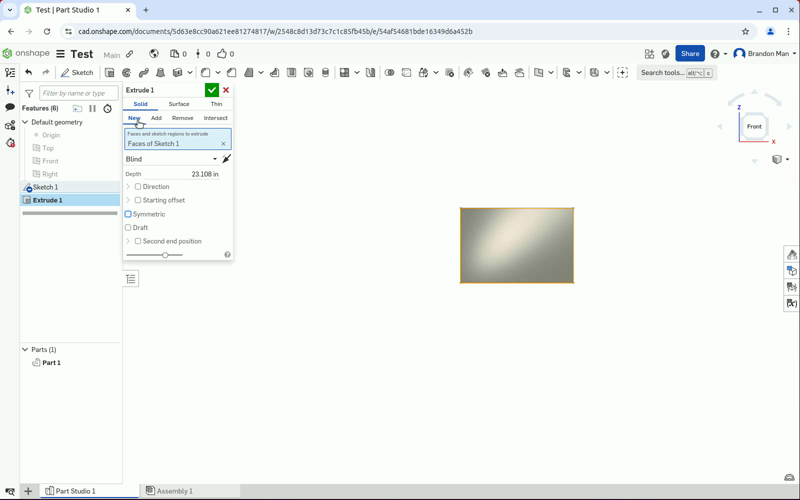
key(space)
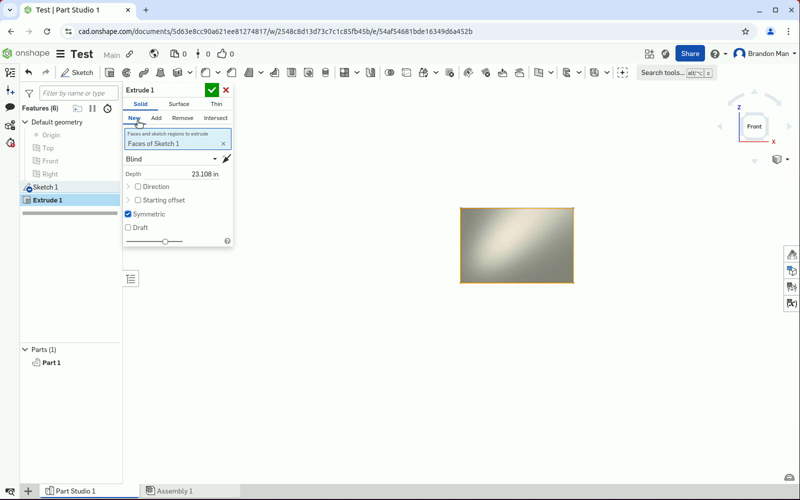
key(enter)
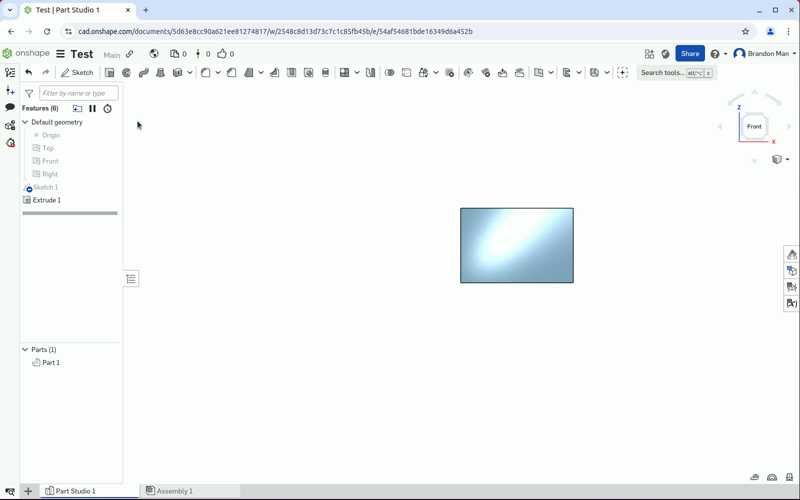
key(shift+h)
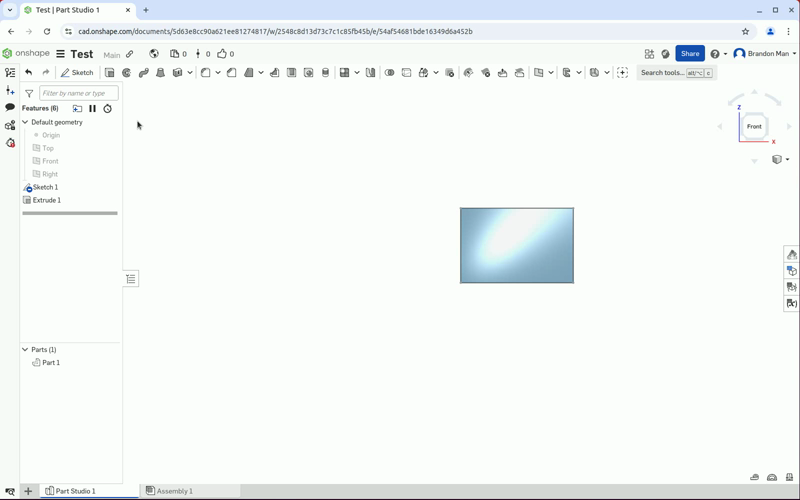
key(shift+h)
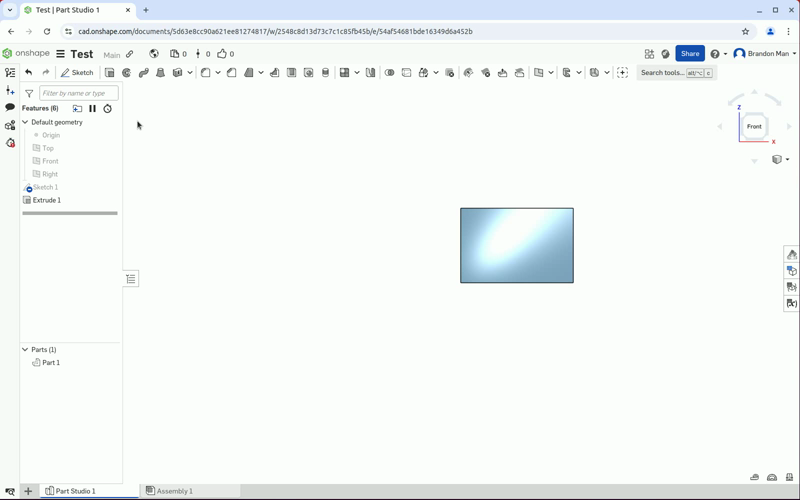
mouse_move(73, 189)
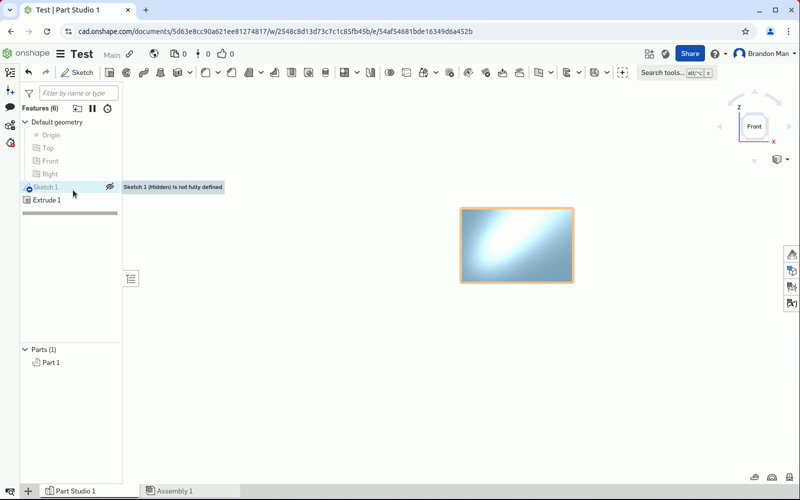
click(73, 189)
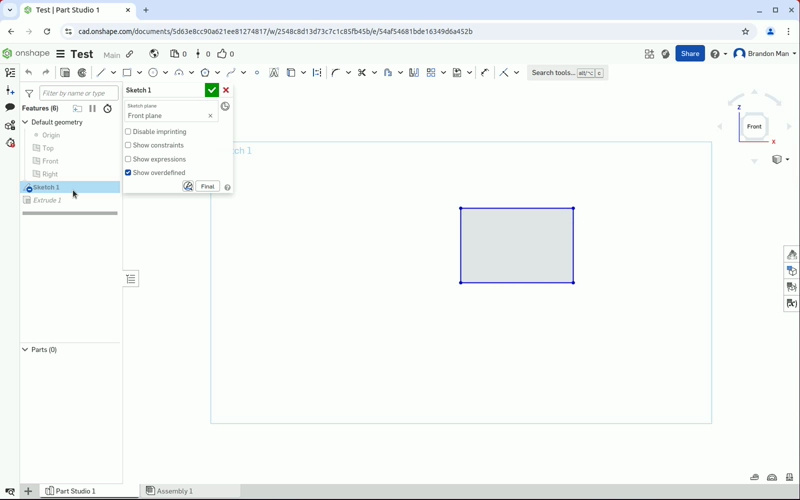
mouse_move(229, 92)
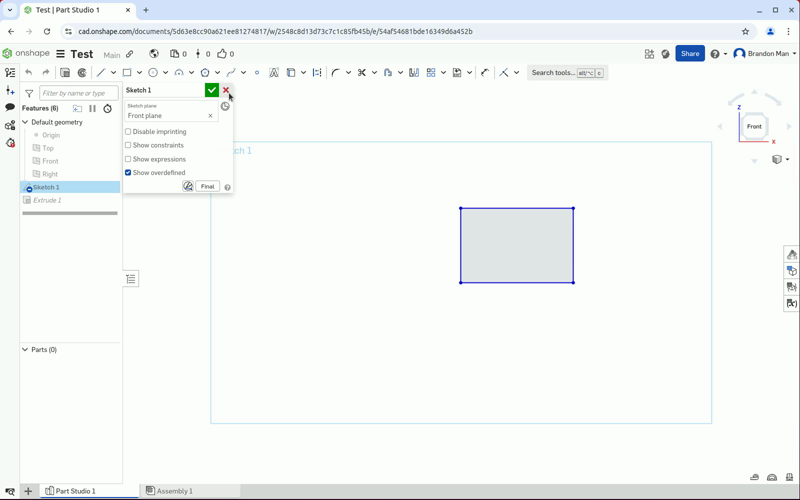
click(229, 92)
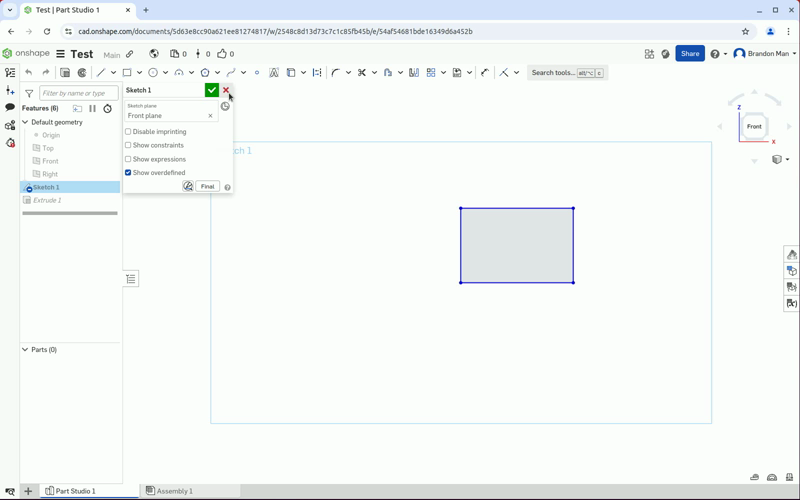
key(shift+s)
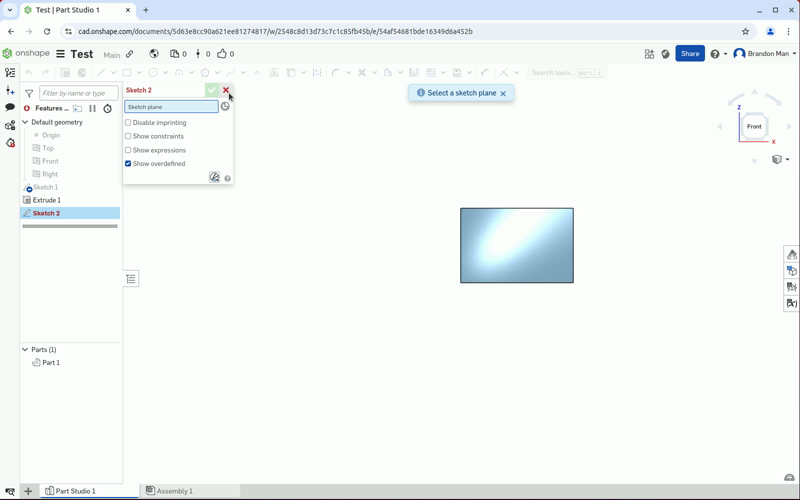
mouse_move(73, 163)
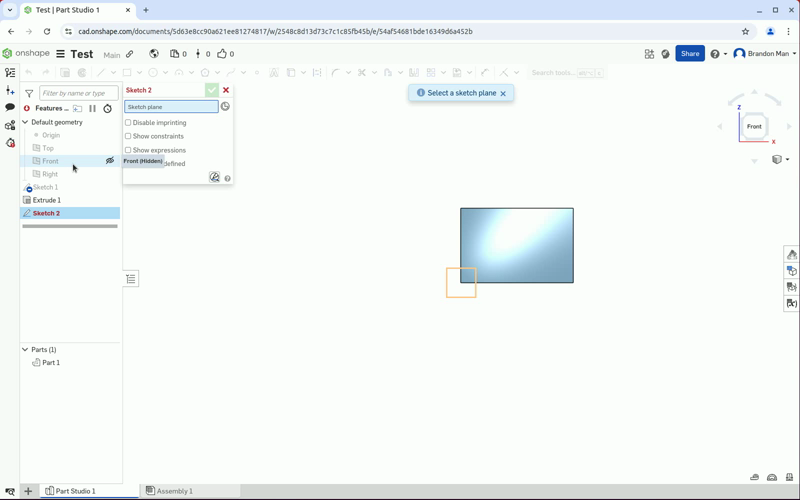
click(73, 163)
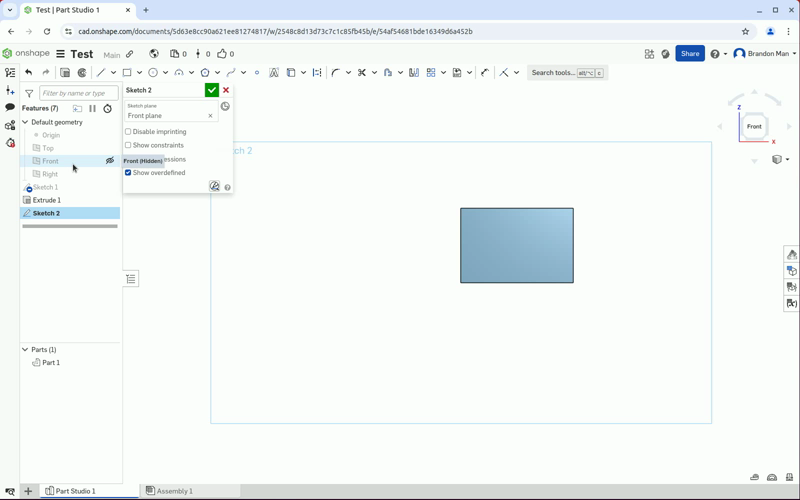
mouse_move(73, 352)
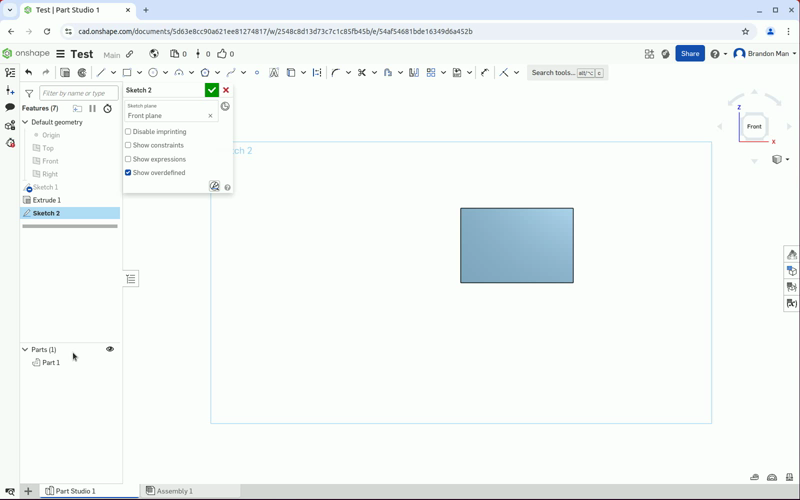
key(y)
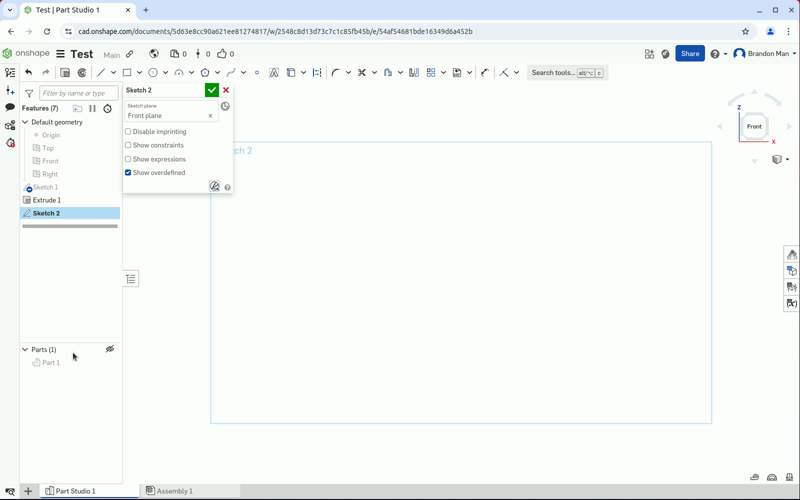
key(l)
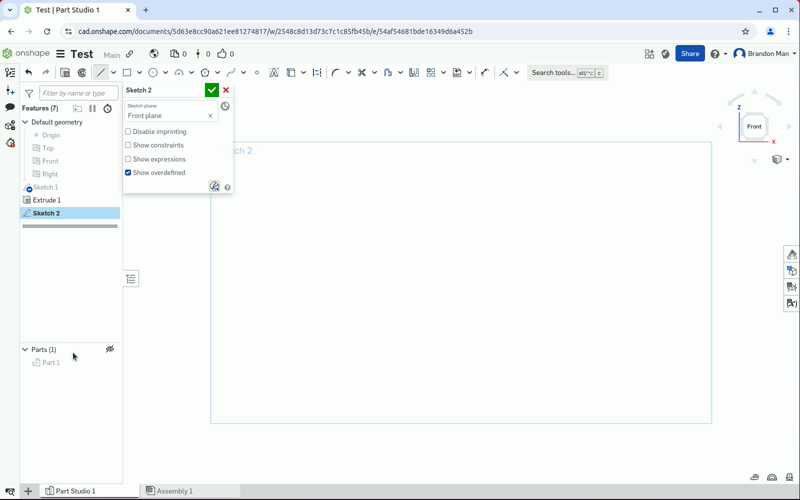
key_down(shift)
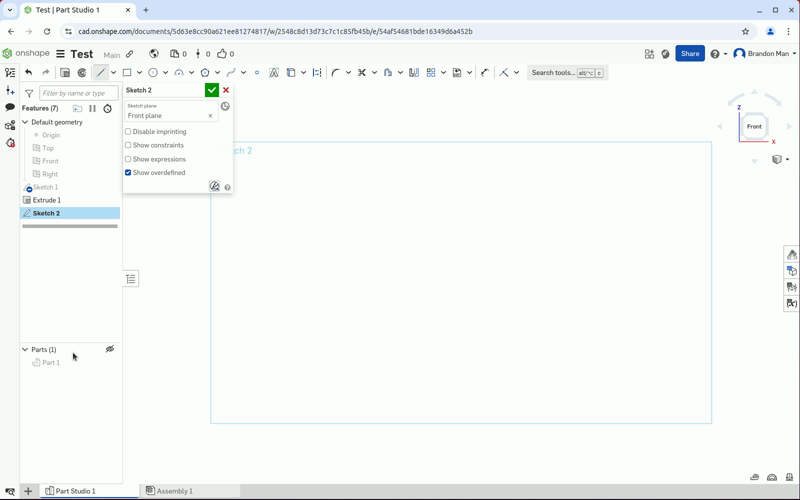
mouse_move(516, 207)
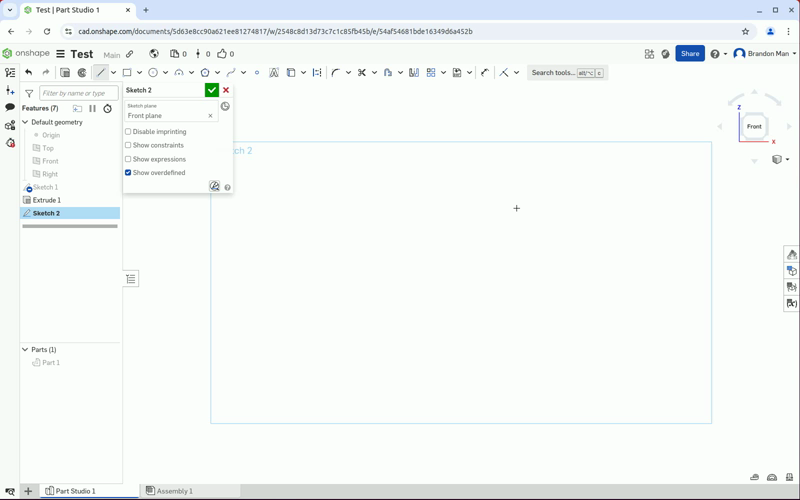
click(516, 207)
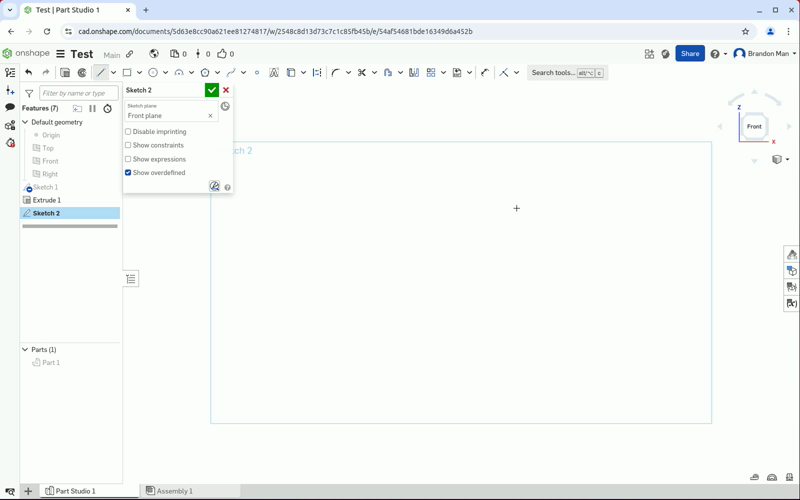
key_up(shift)
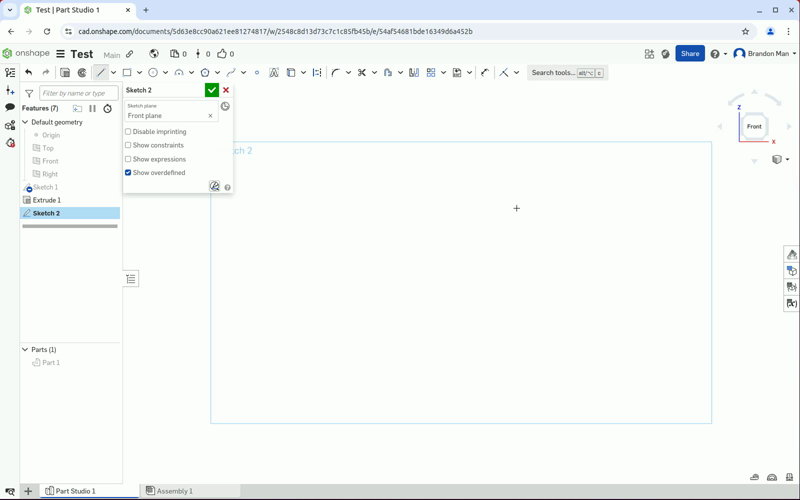
key_down(shift)
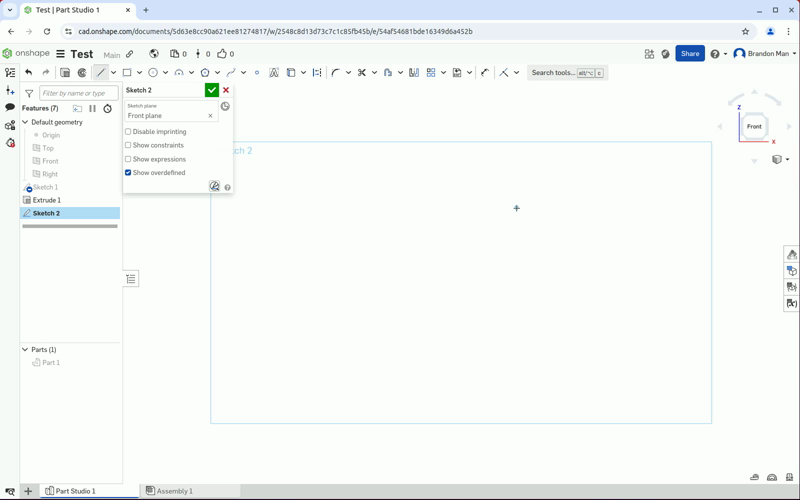
mouse_move(573, 264)
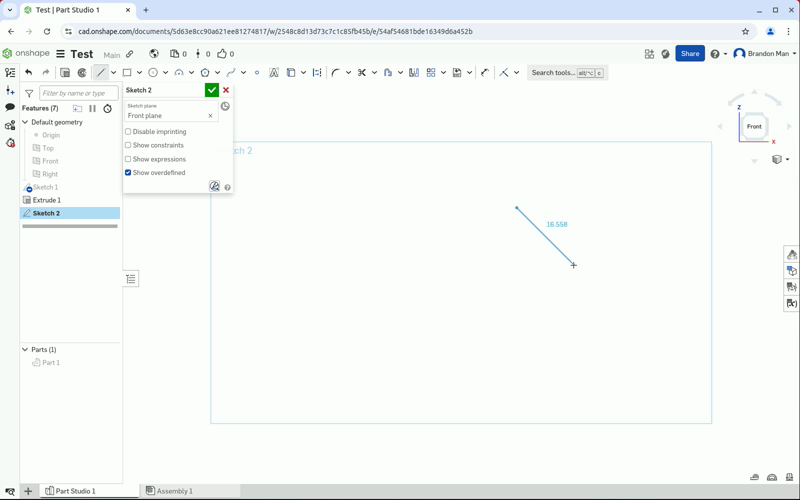
click(573, 264)
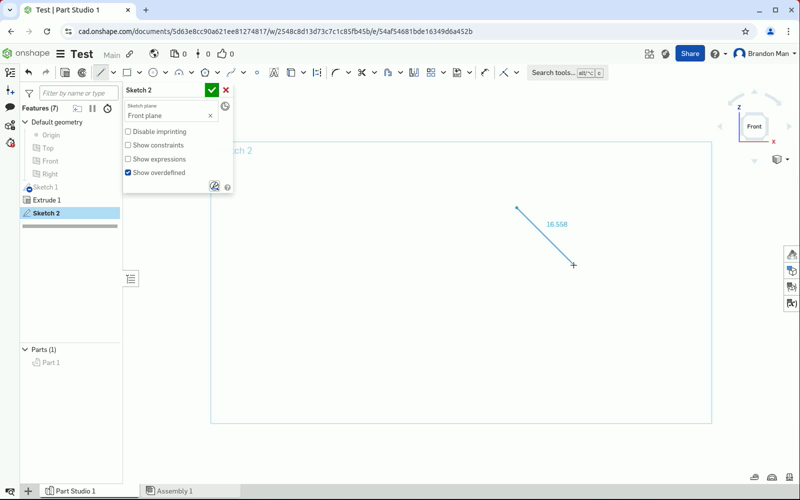
key_up(shift)
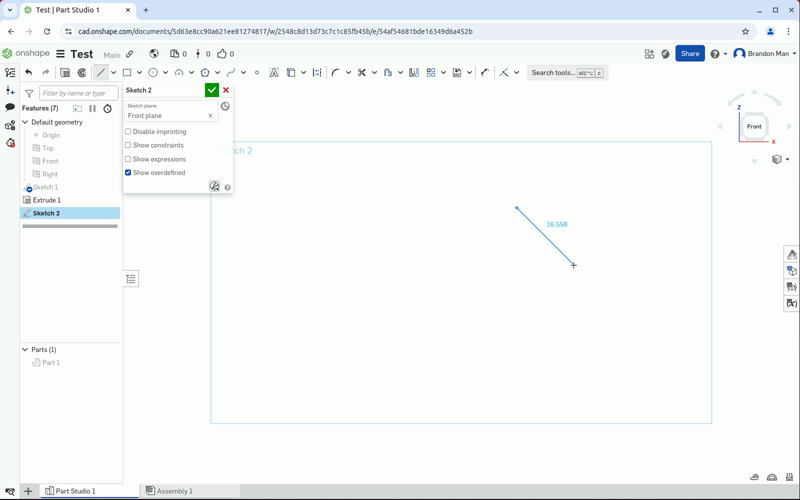
key_down(shift)
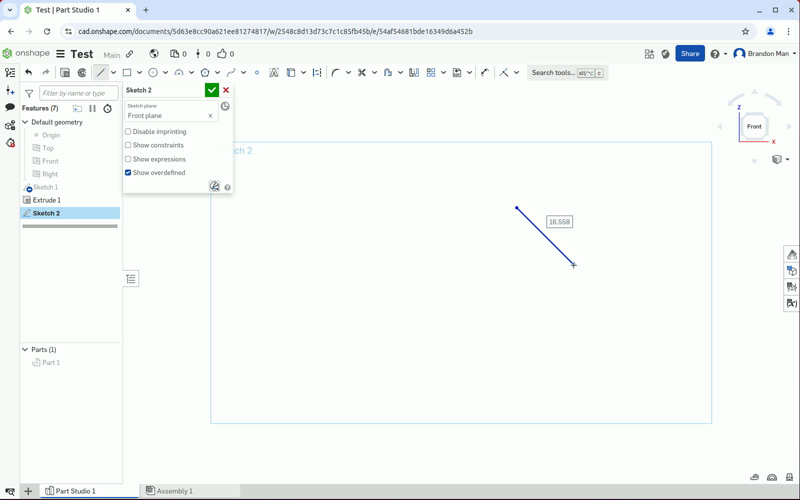
mouse_move(589, 264)
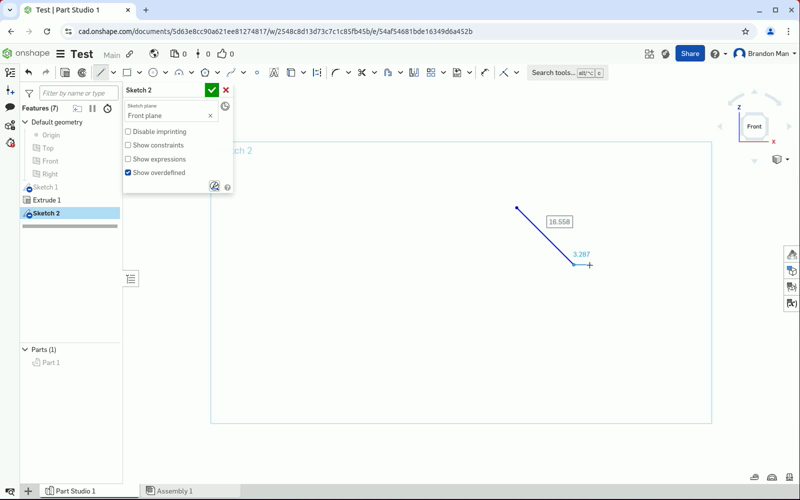
mouse_move(573, 207)
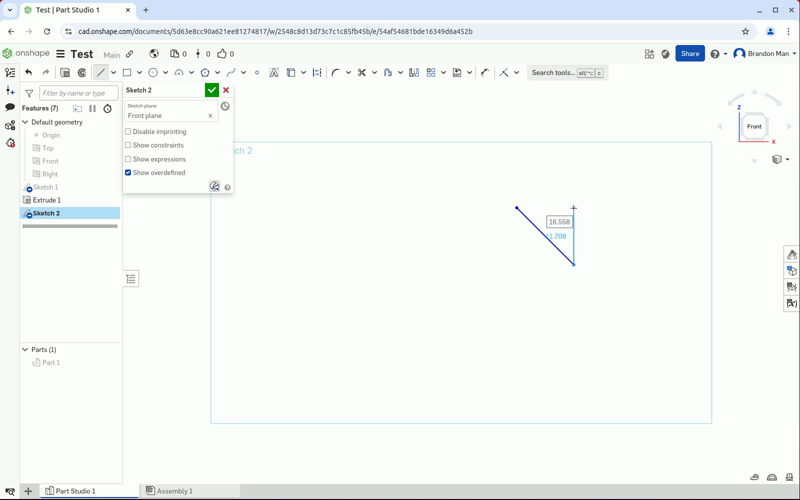
click(573, 207)
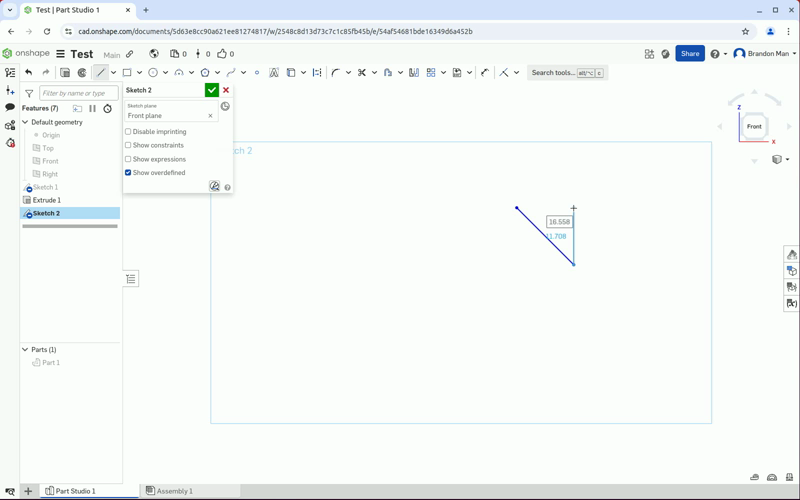
key_up(shift)
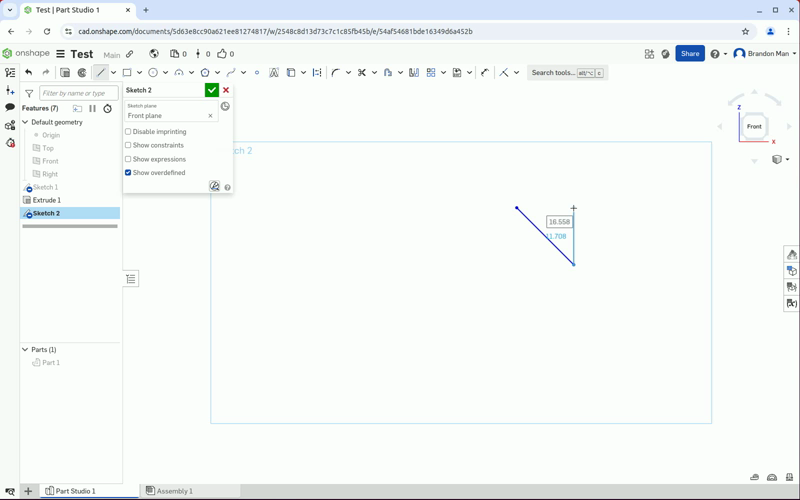
mouse_move(589, 207)
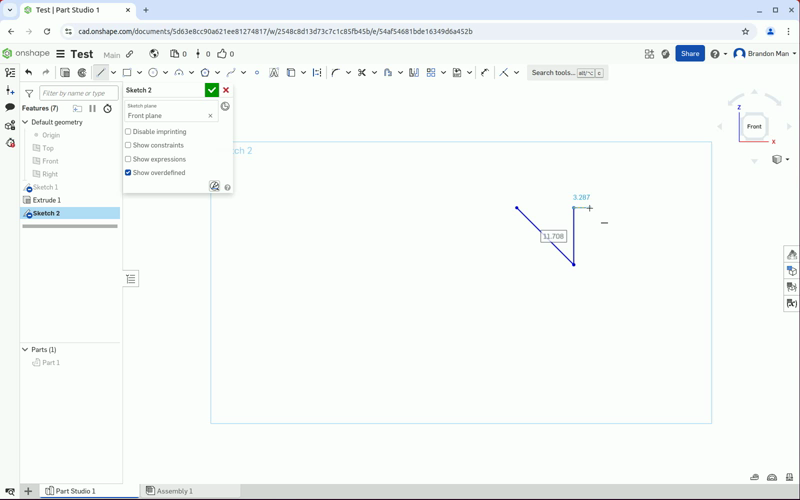
key_down(shift)
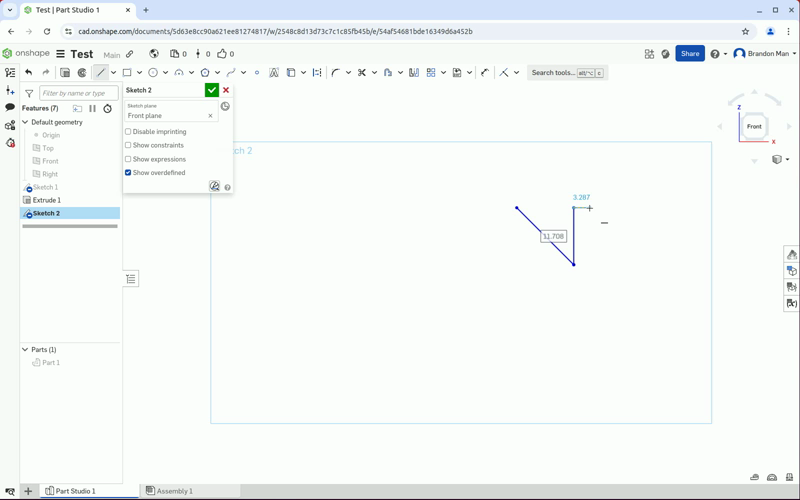
mouse_move(516, 207)
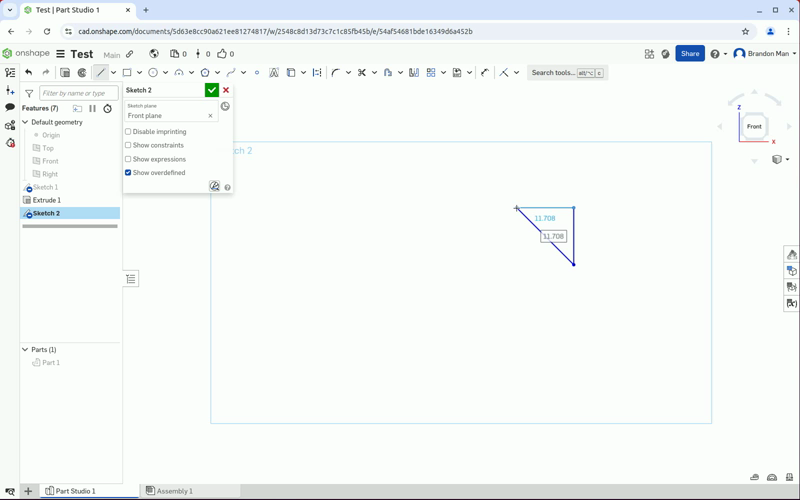
key_up(shift)
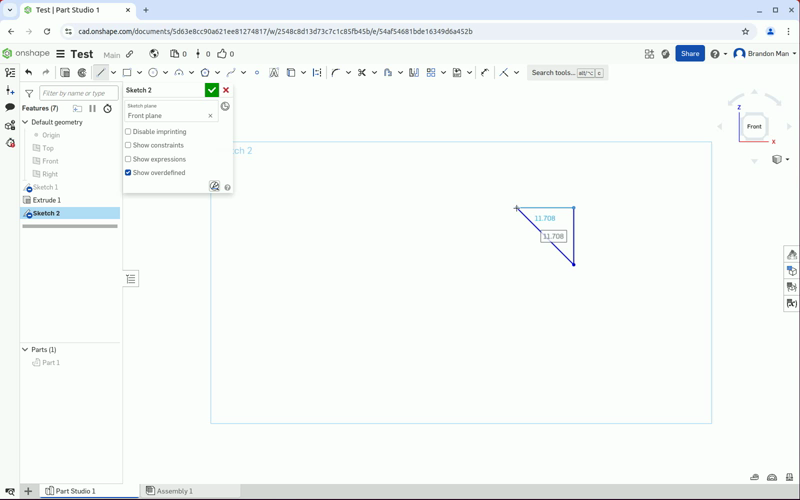
click(516, 207)
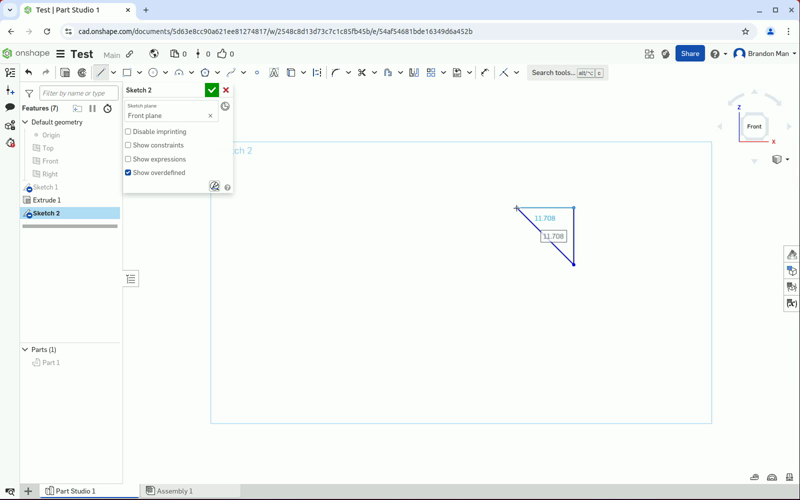
key(esc)
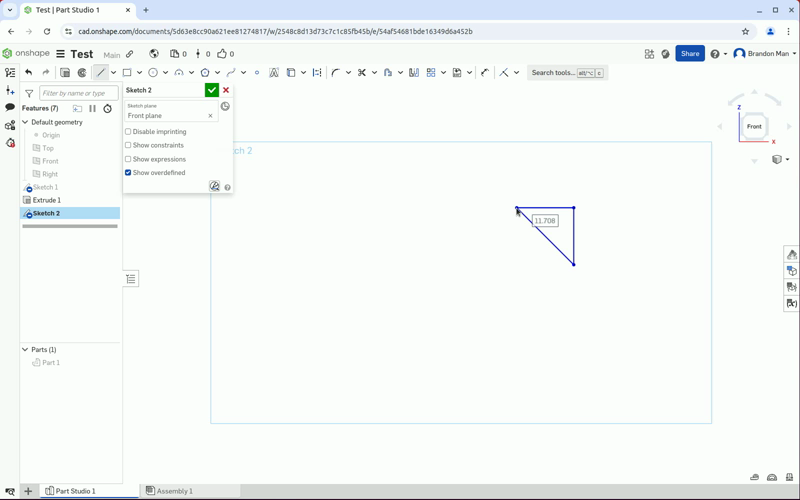
mouse_move(572, 230)
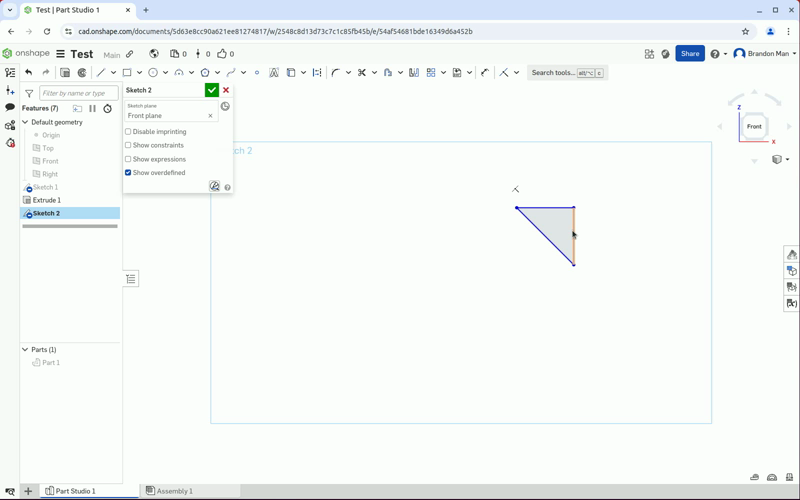
scroll(6)
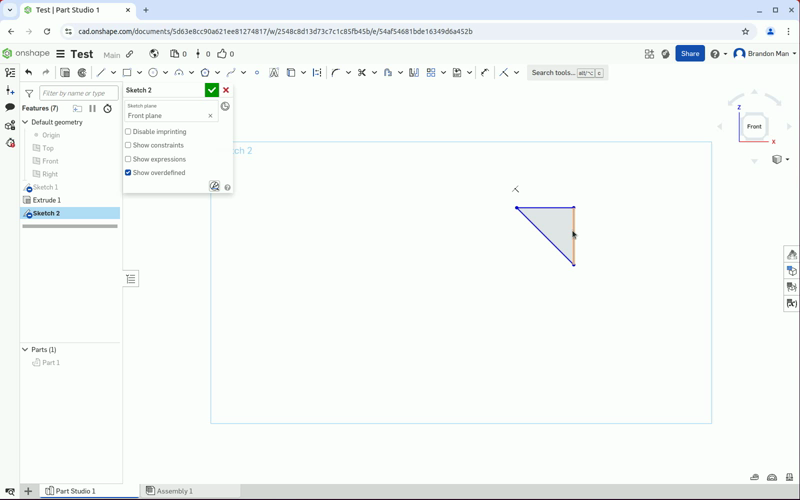
scroll(6)
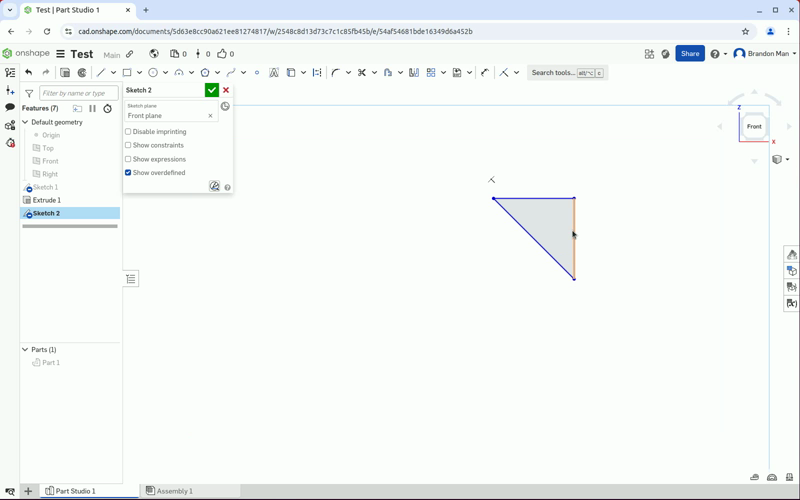
scroll(6)
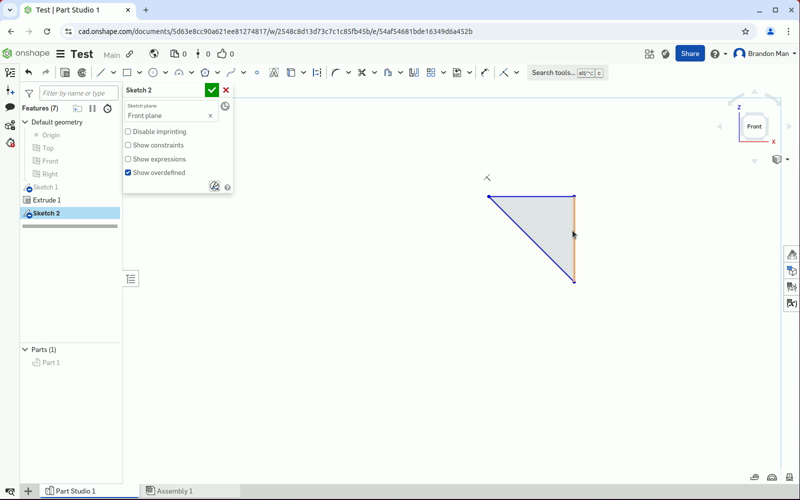
scroll(6)
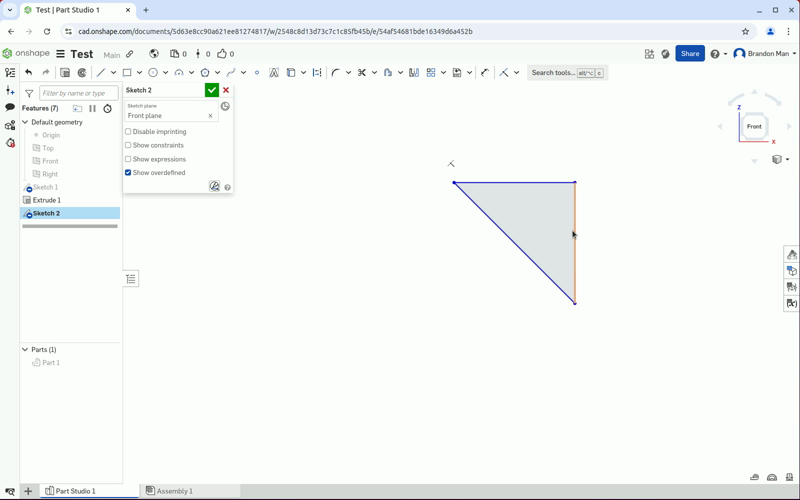
scroll(6)
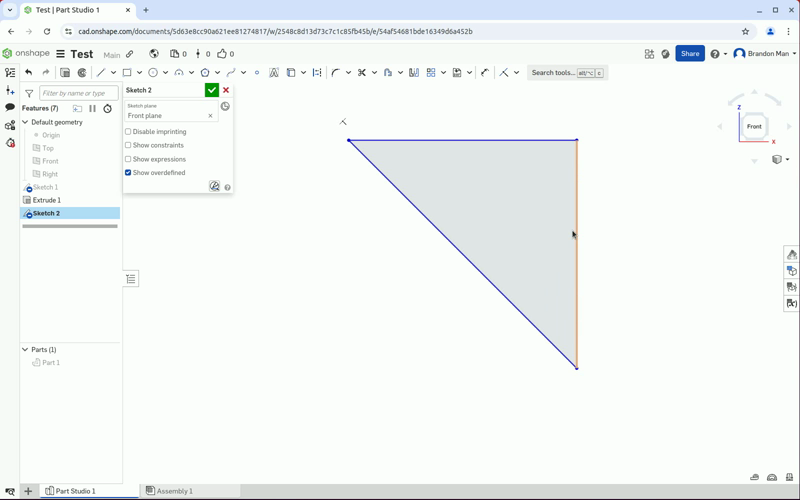
scroll(6)
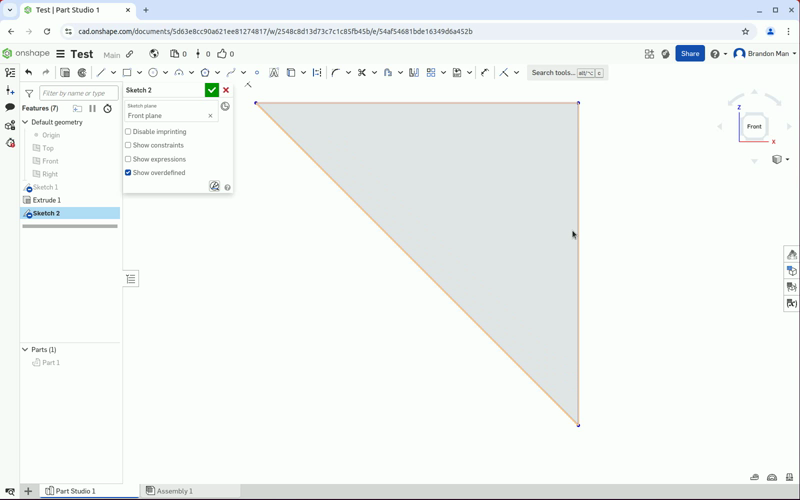
scroll(6)
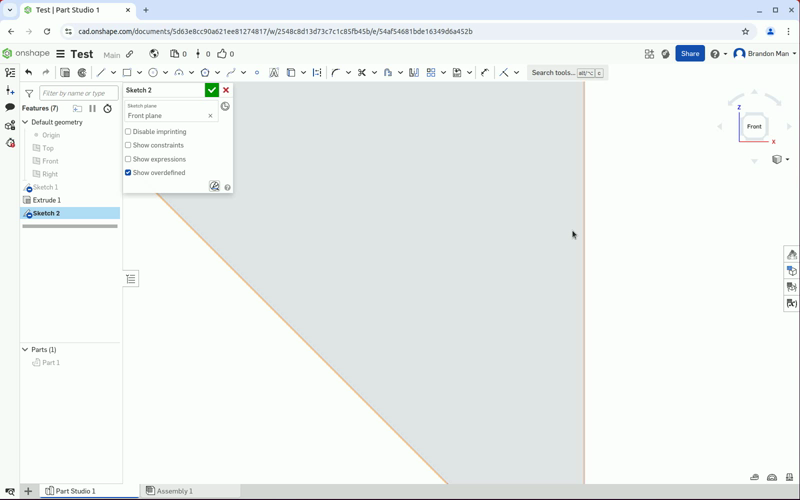
click(572, 230)
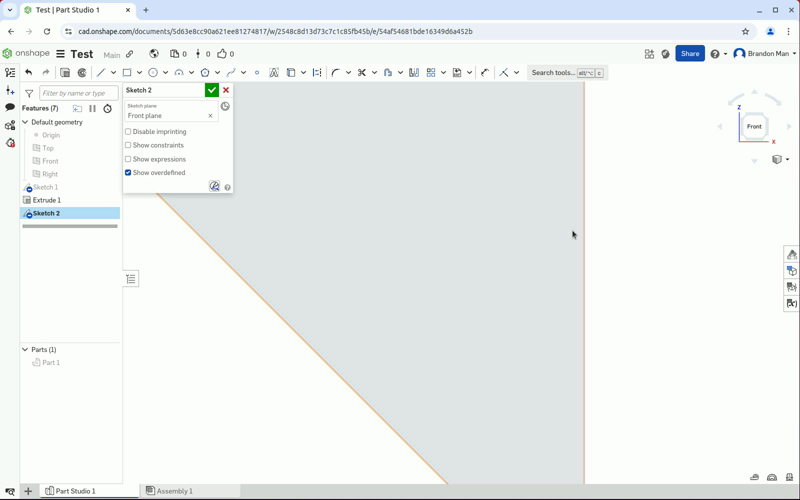
scroll(-6)
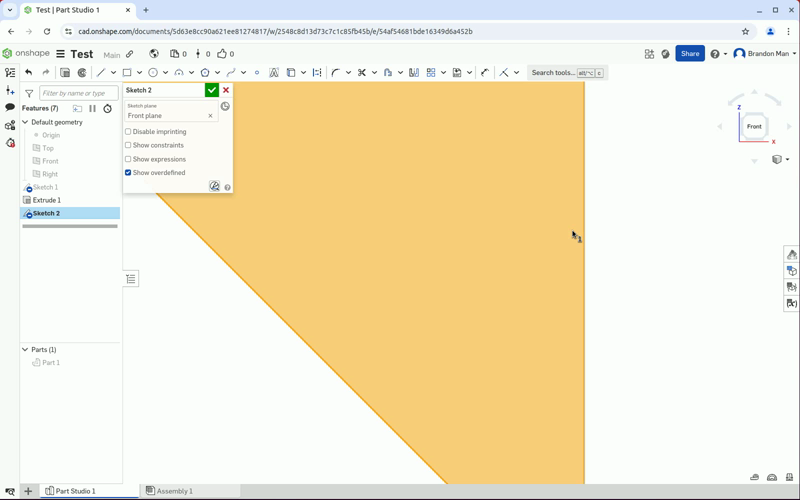
scroll(-6)
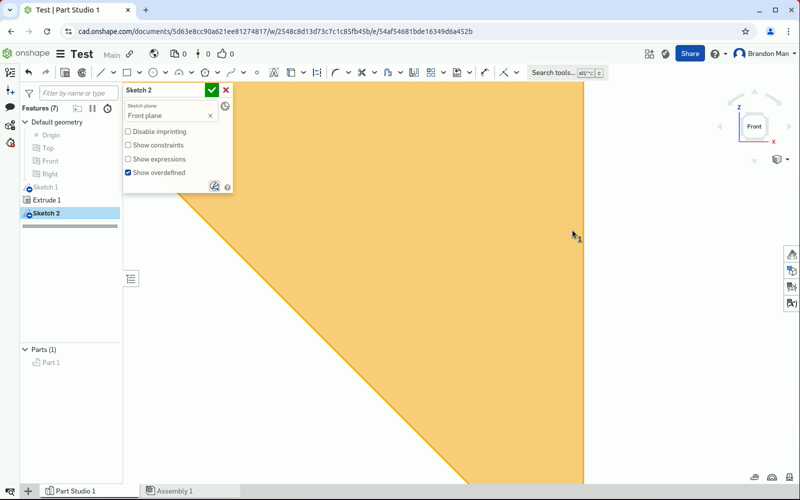
scroll(-6)
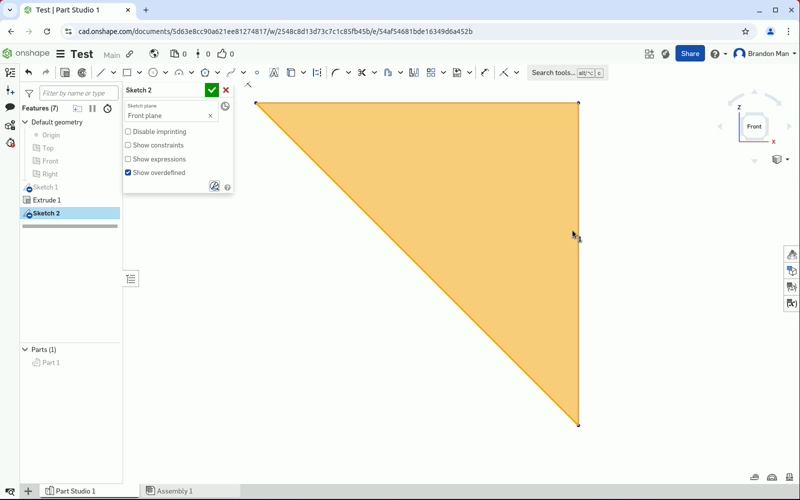
scroll(-6)
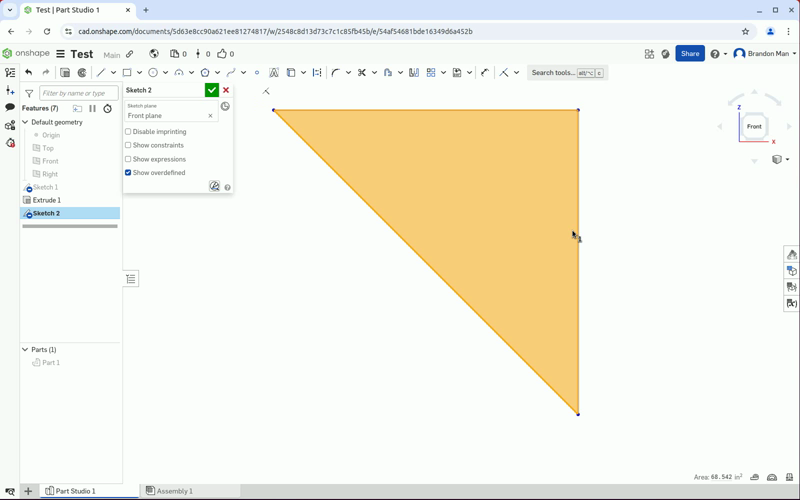
scroll(-6)
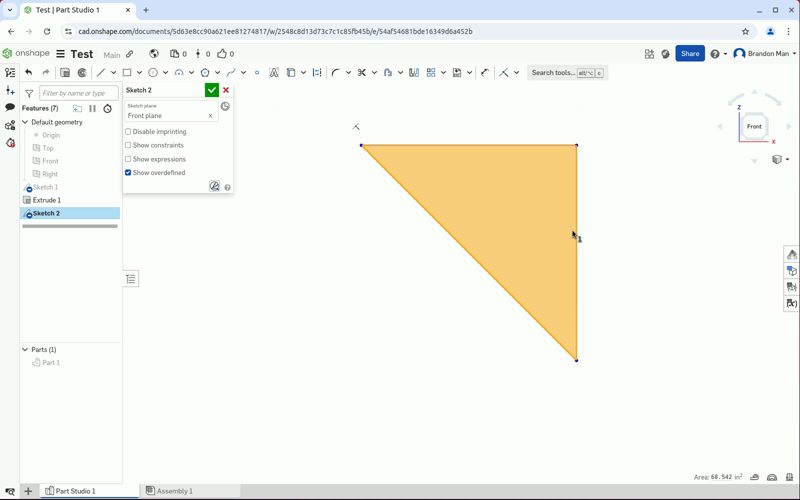
scroll(-6)
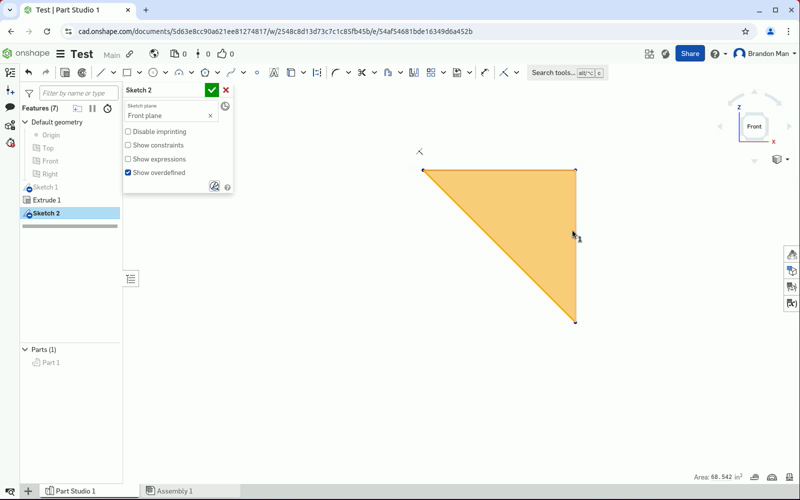
scroll(-6)
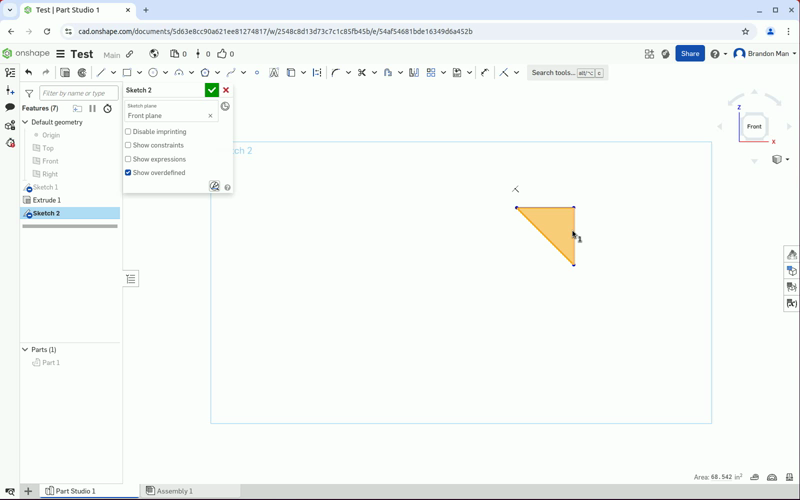
mouse_move(73, 352)
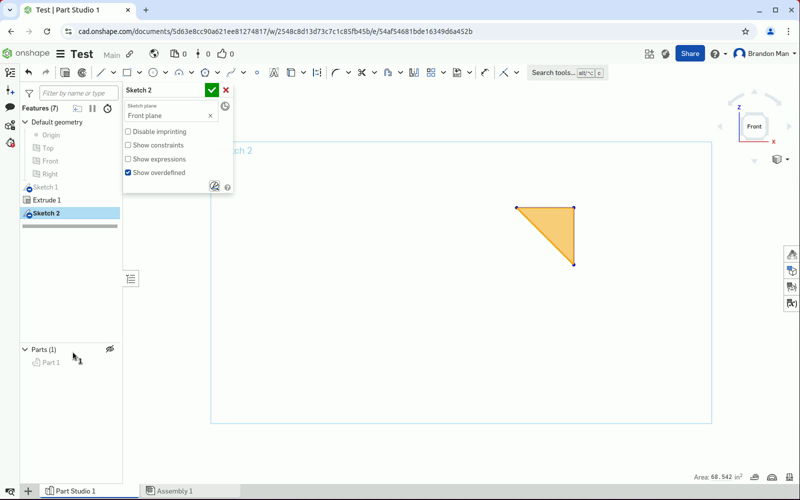
key(shift+y)
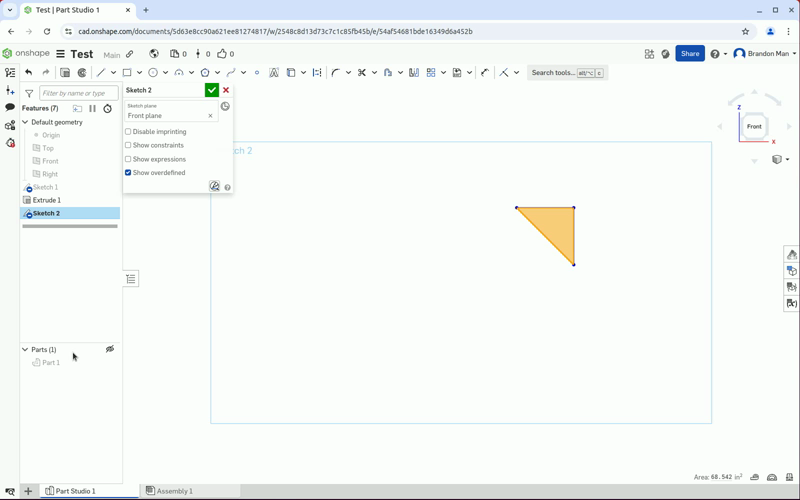
key(shift+e)
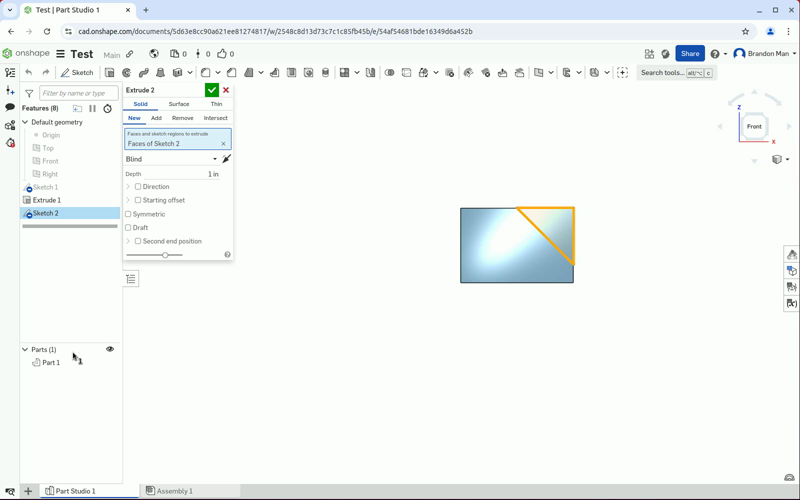
mouse_move(143, 106)
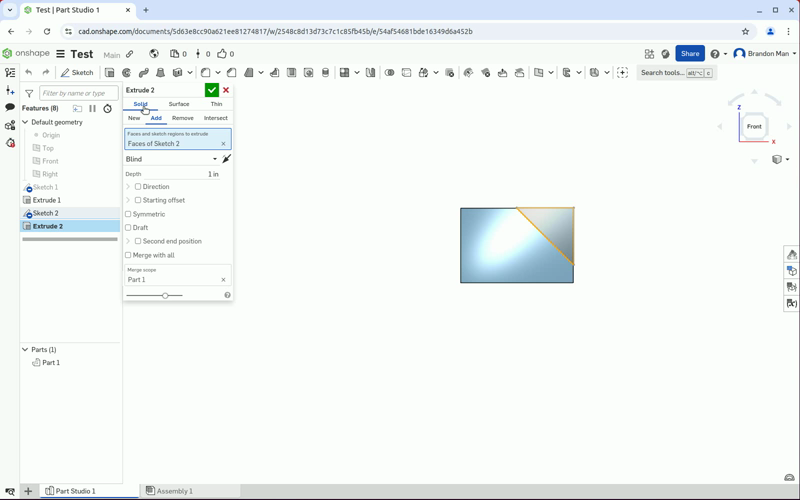
click(143, 106)
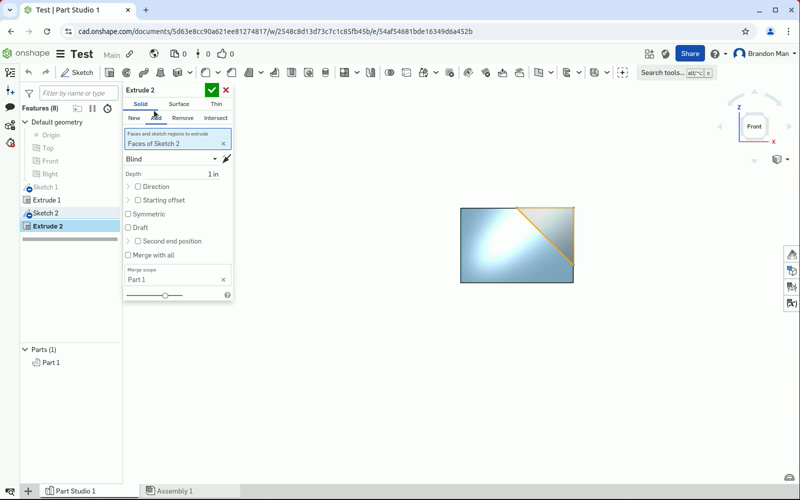
mouse_move(186, 120)
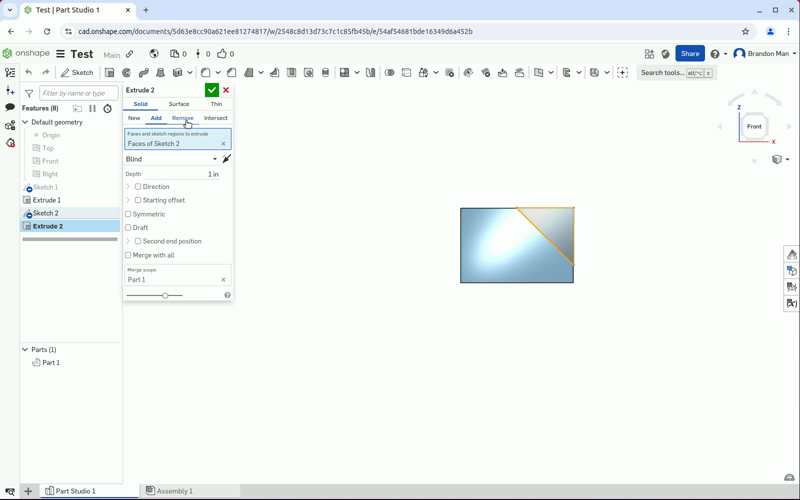
click(186, 120)
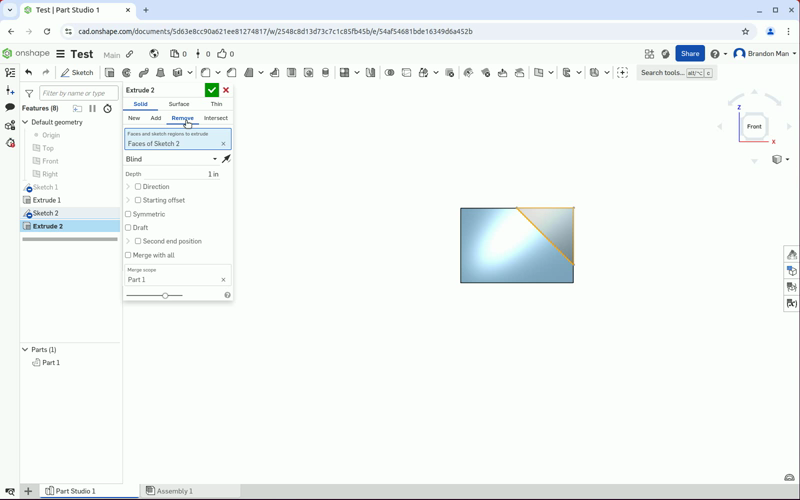
key(tab, 4)
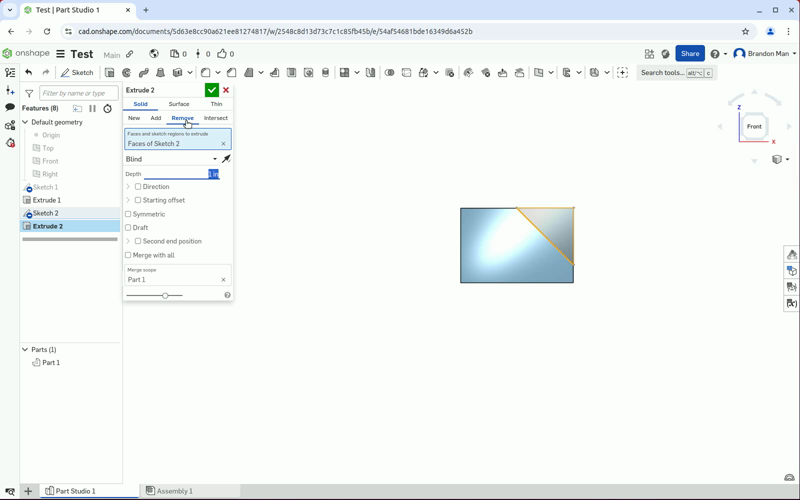
text(-15.406)
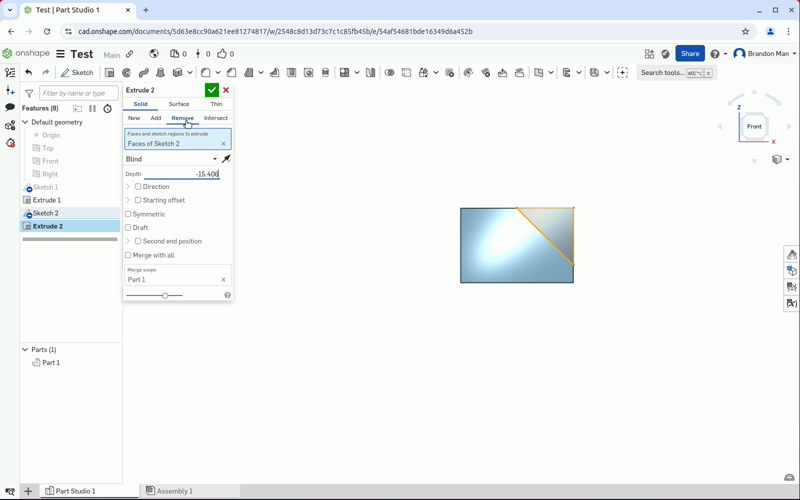
key(tab, 3)
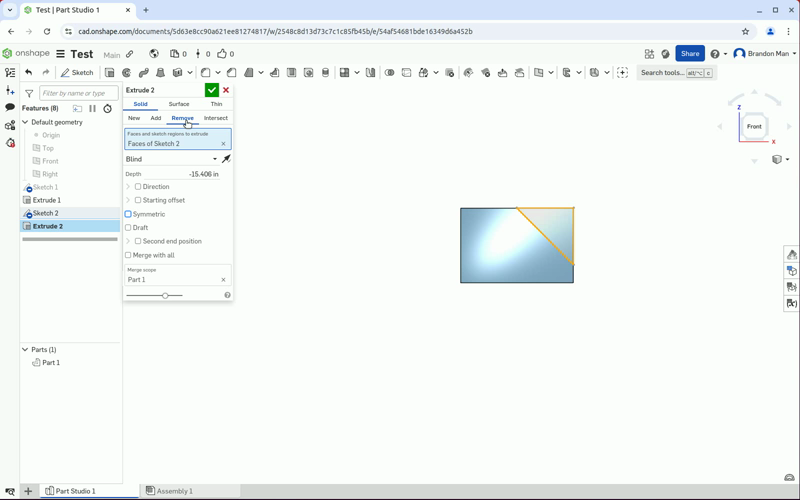
key(space)
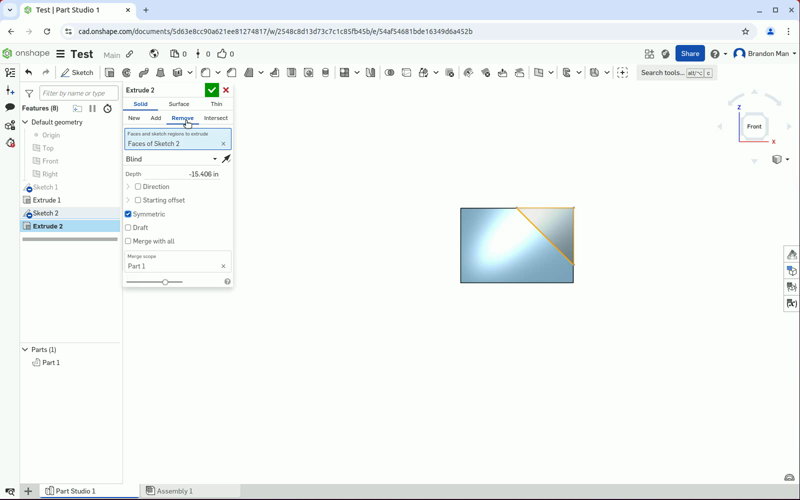
key(tab, 2)
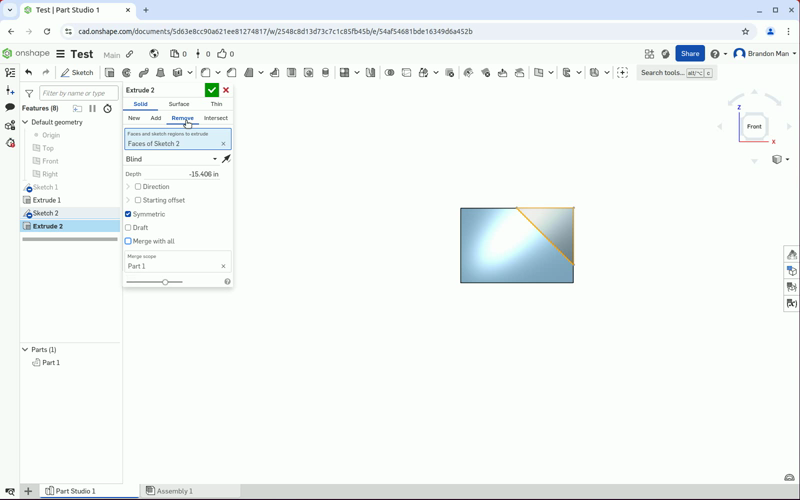
key(space)
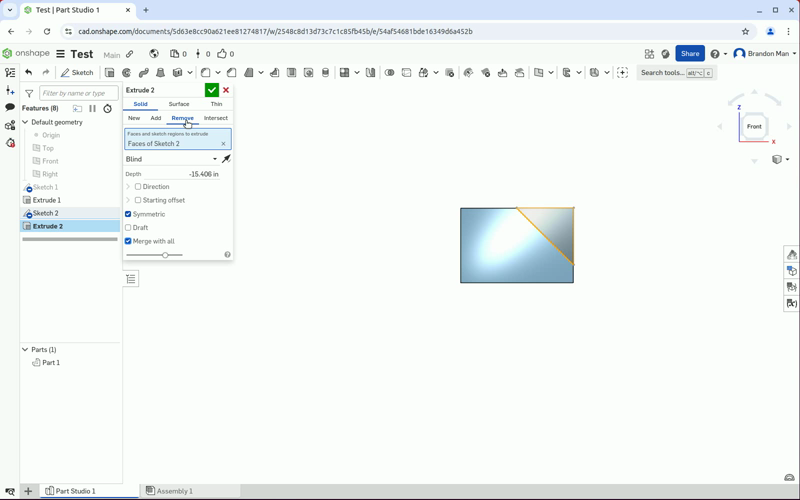
key(enter)
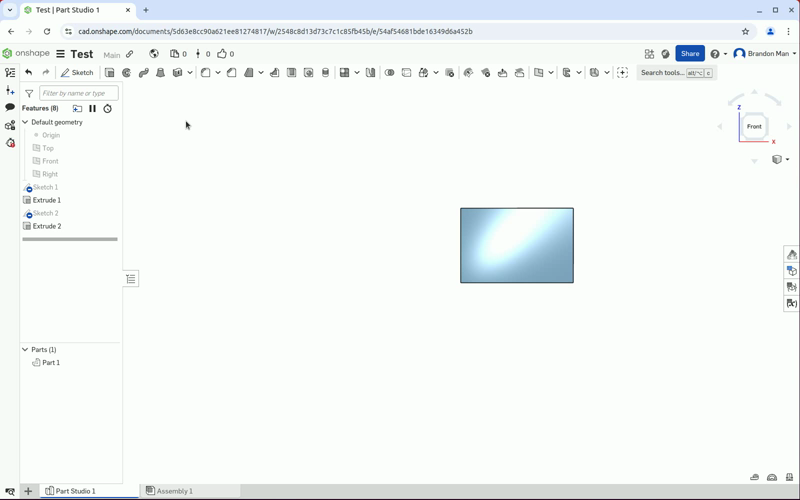
key(shift+h)
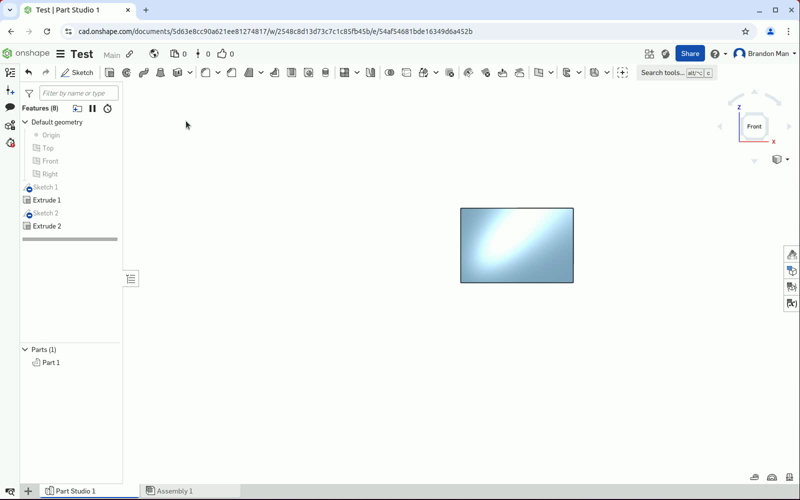
key(shift+h)
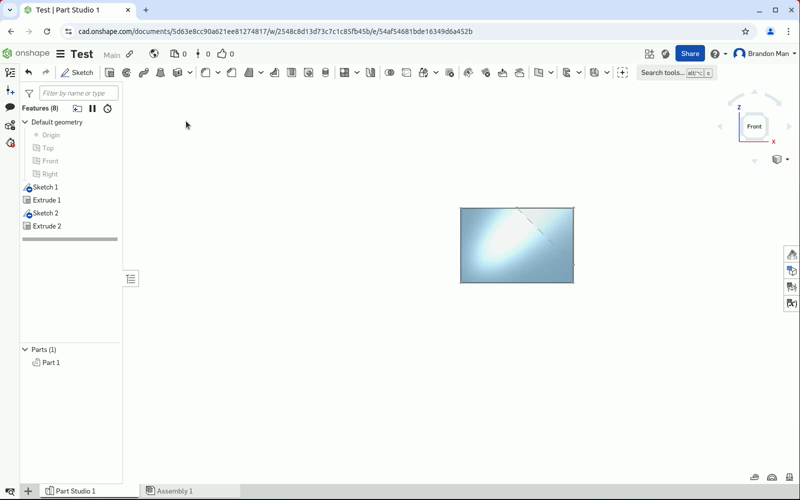
key(shift+7)
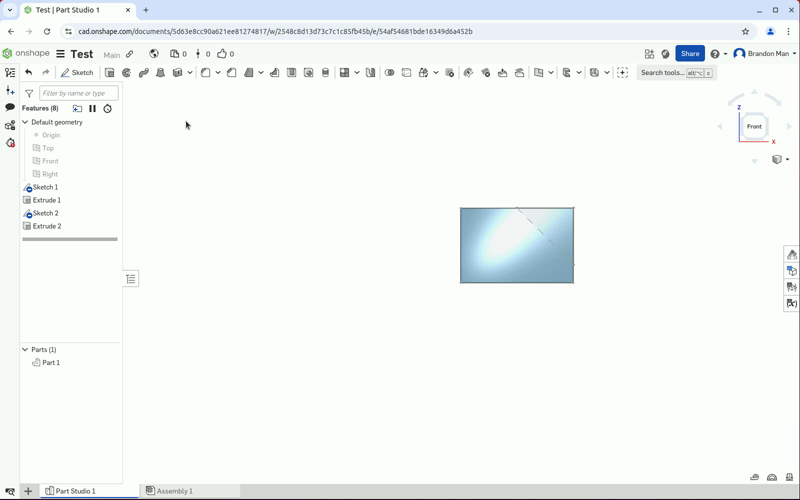
key(left, 2)
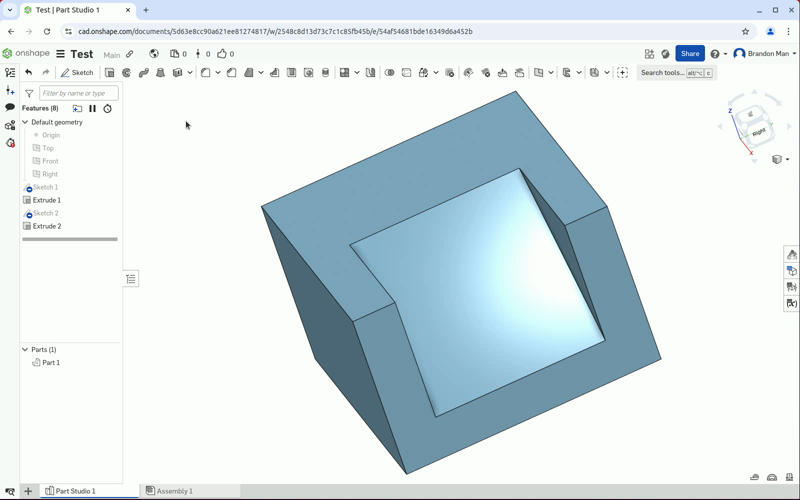
key(down, 2)
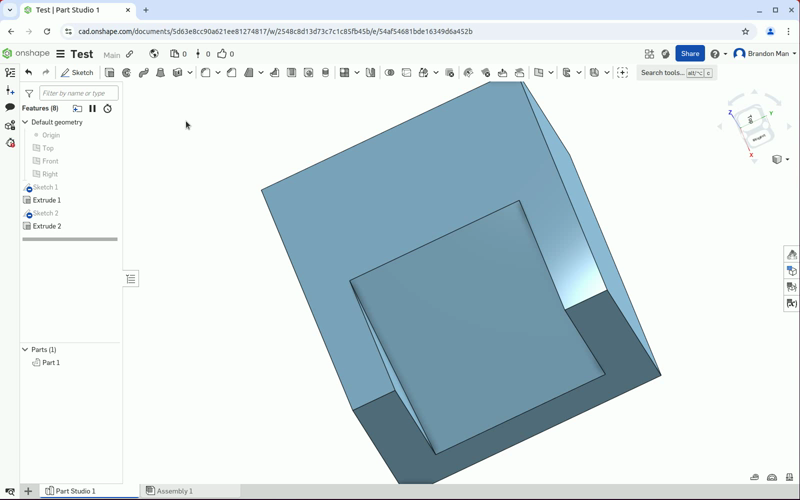
key(up, 2)
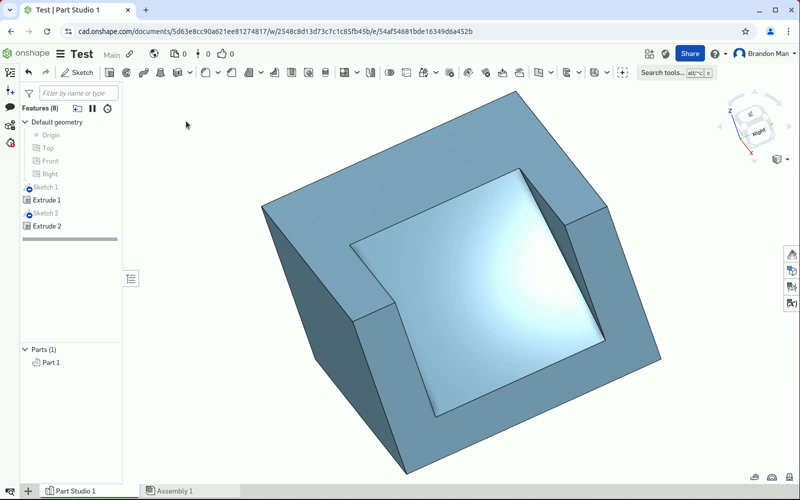
key(right, 2)
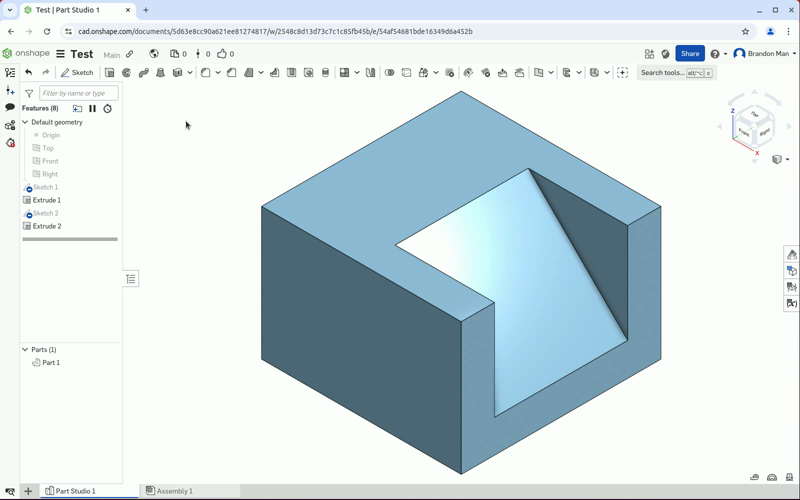
mouse_move(73, 189)
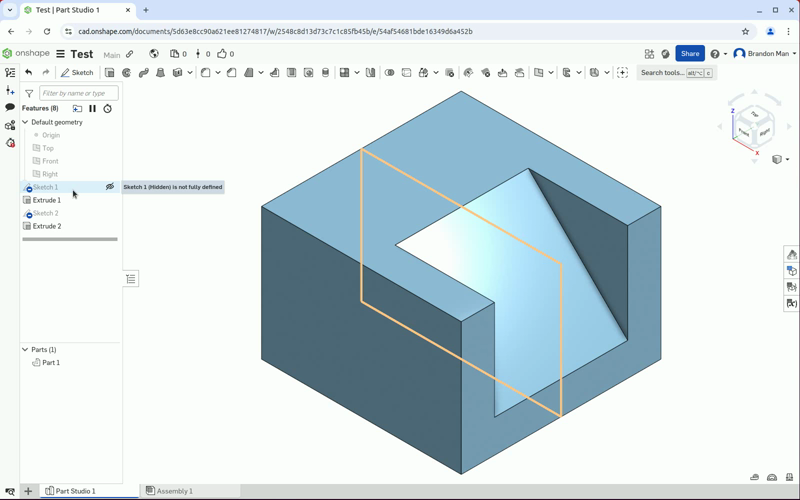
click(73, 189)